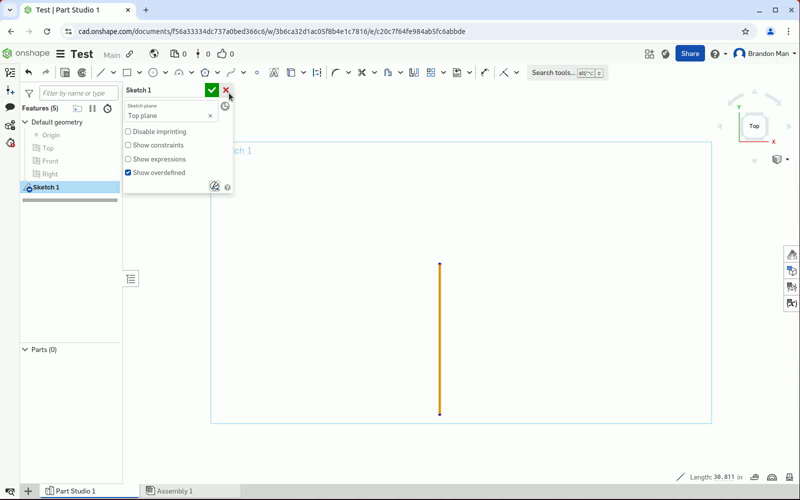
key(shift+h)
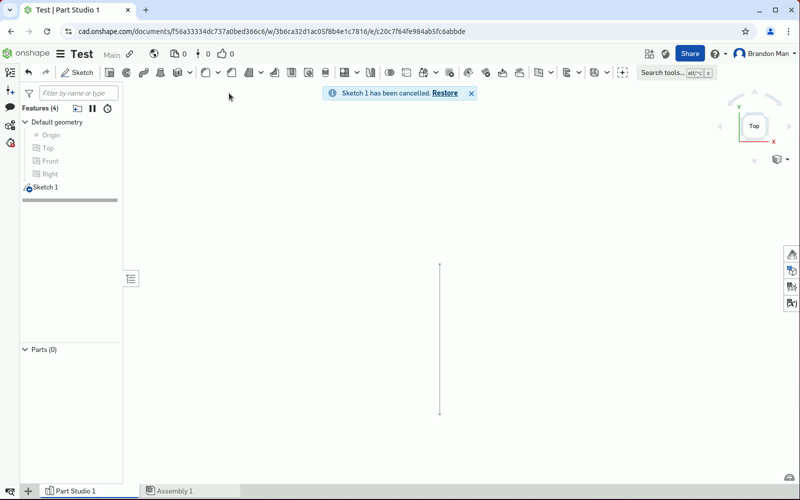
mouse_move(73, 352)
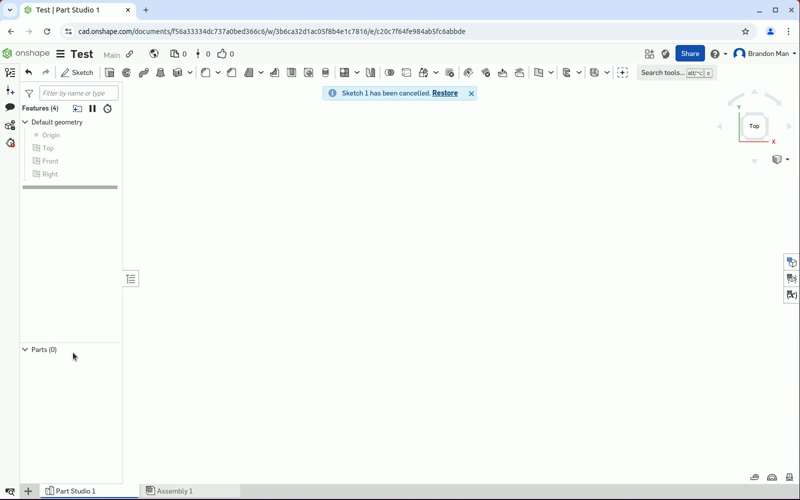
key(y)
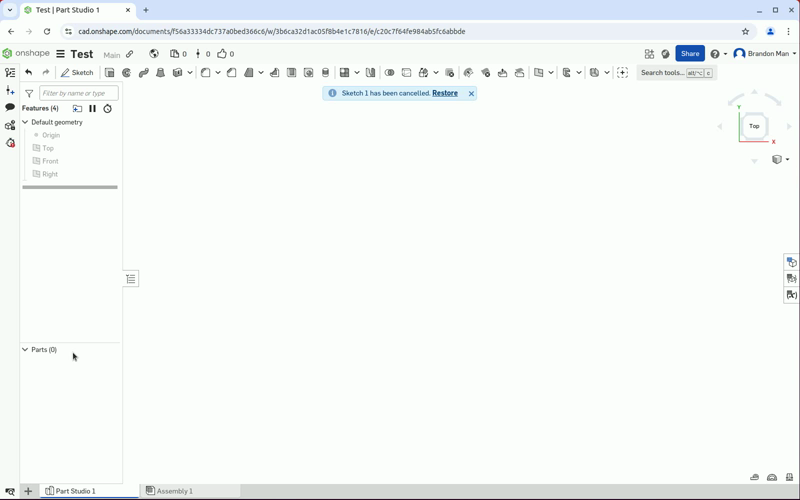
key(shift+p)
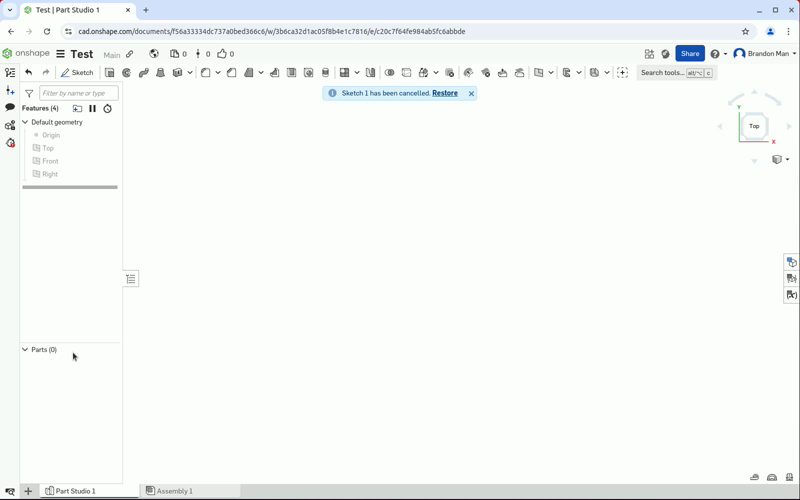
key(space)
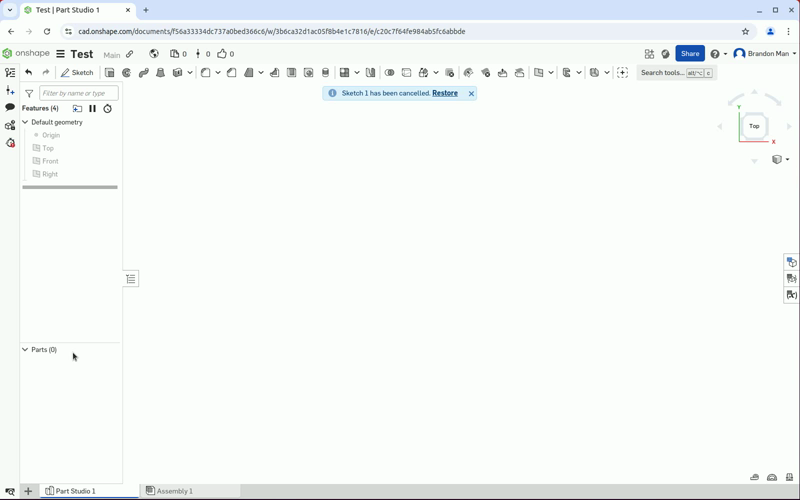
key_down(shift)
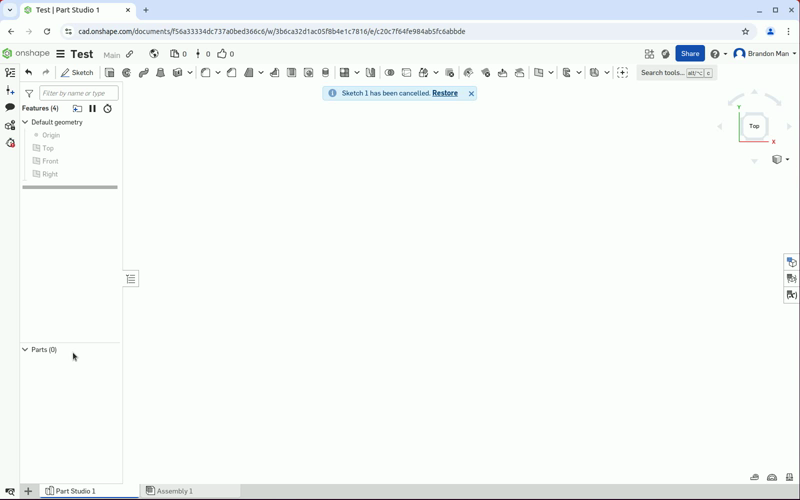
key(up)
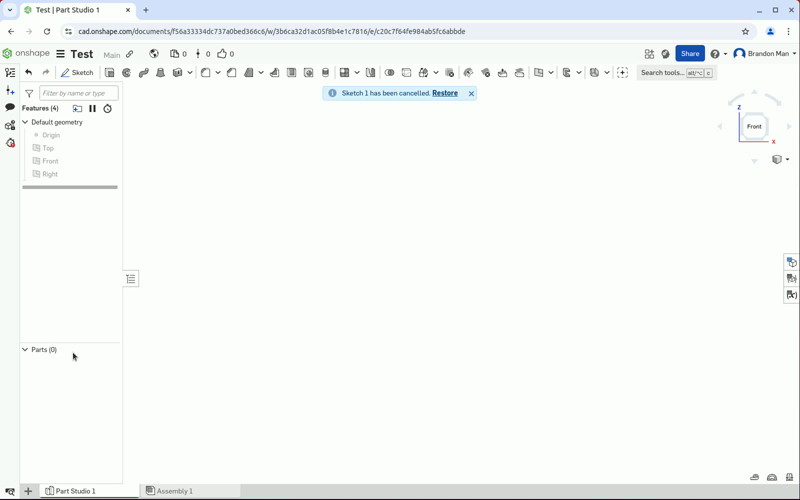
key_up(shift)
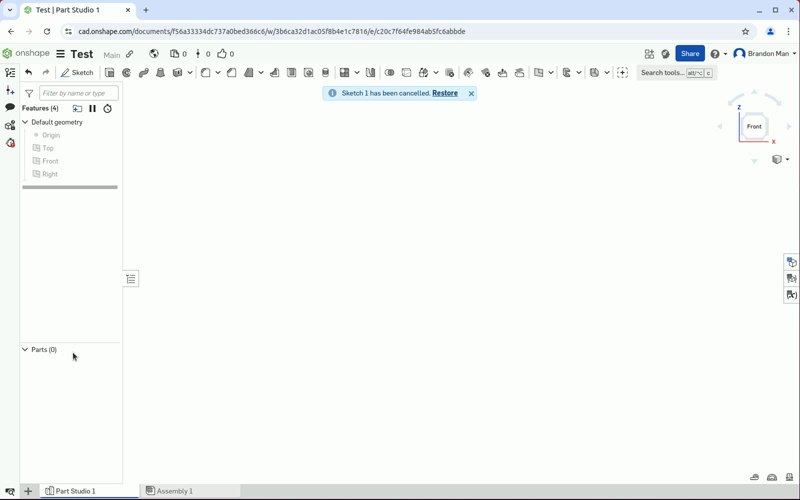
mouse_move(73, 352)
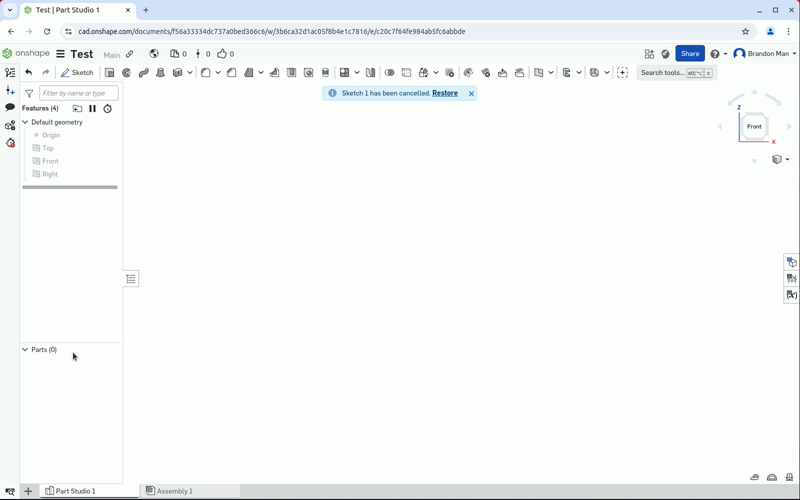
key(shift+y)
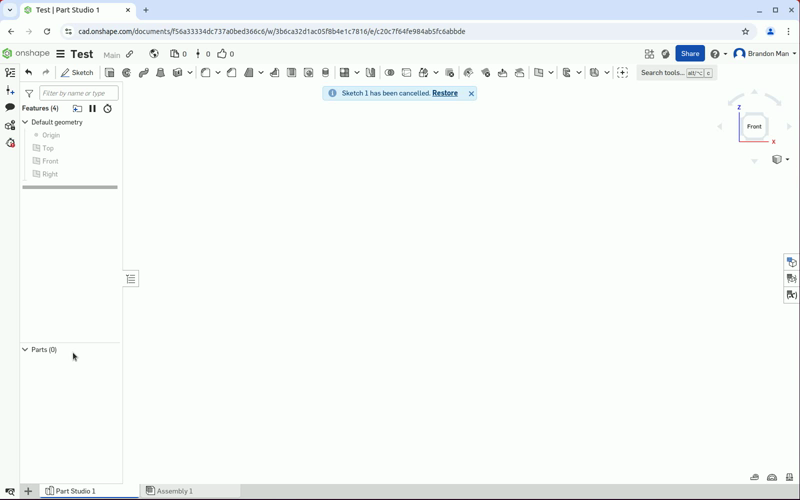
key(shift+s)
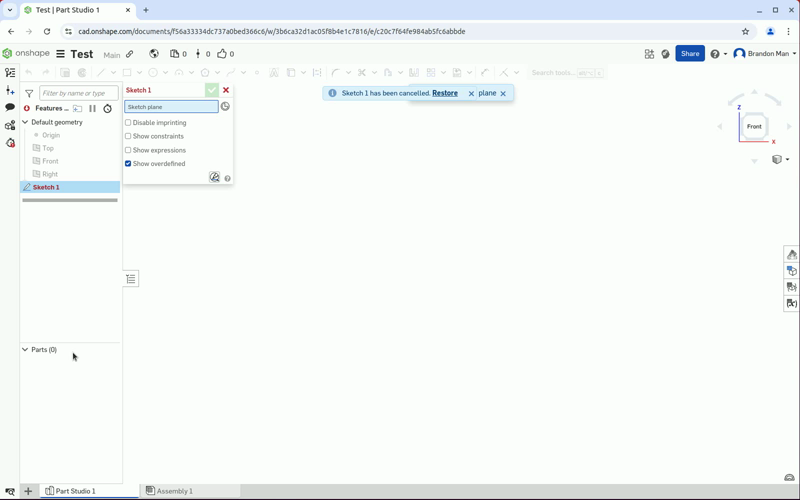
mouse_move(73, 163)
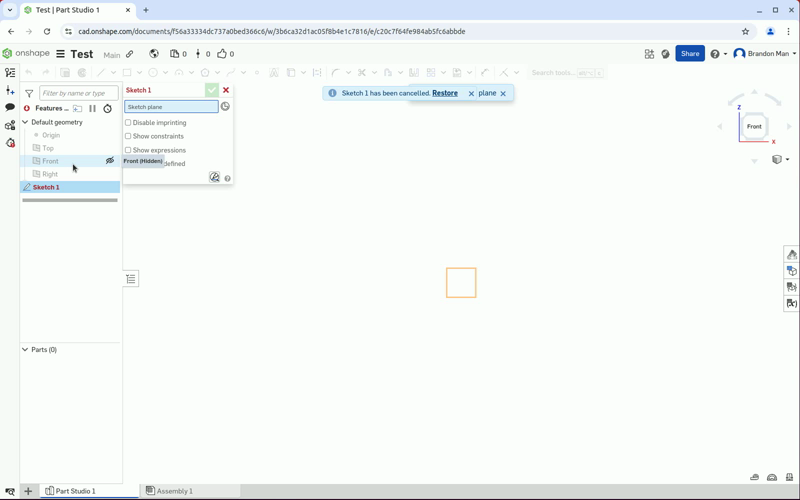
click(73, 163)
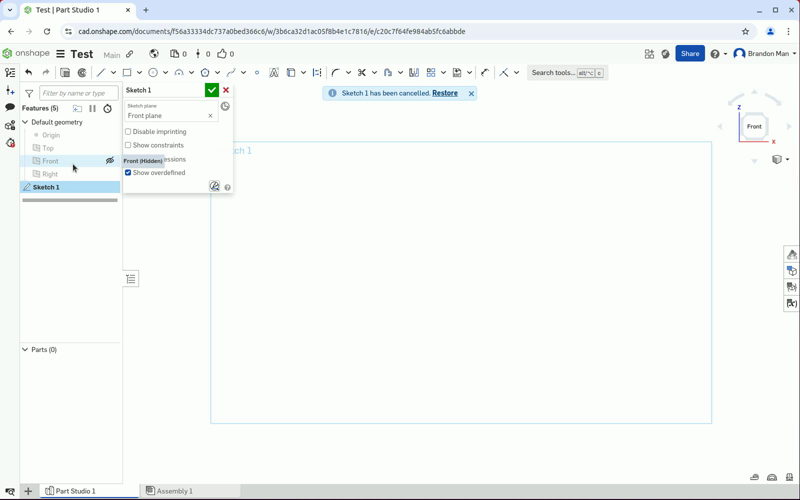
mouse_move(73, 352)
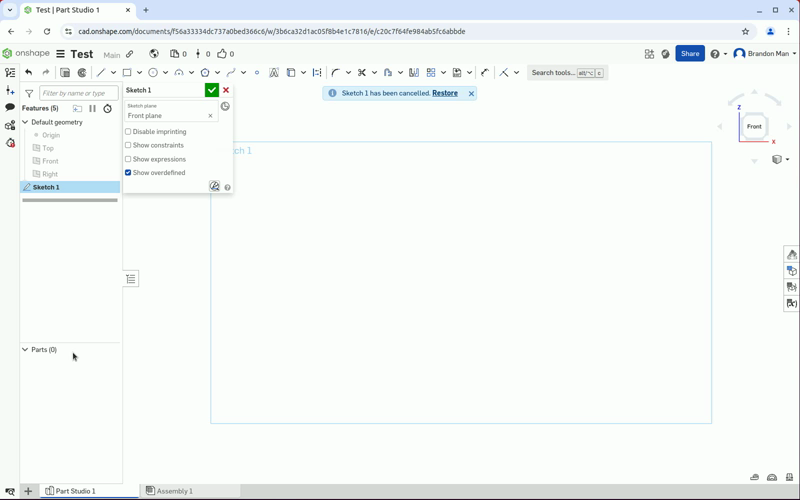
key(y)
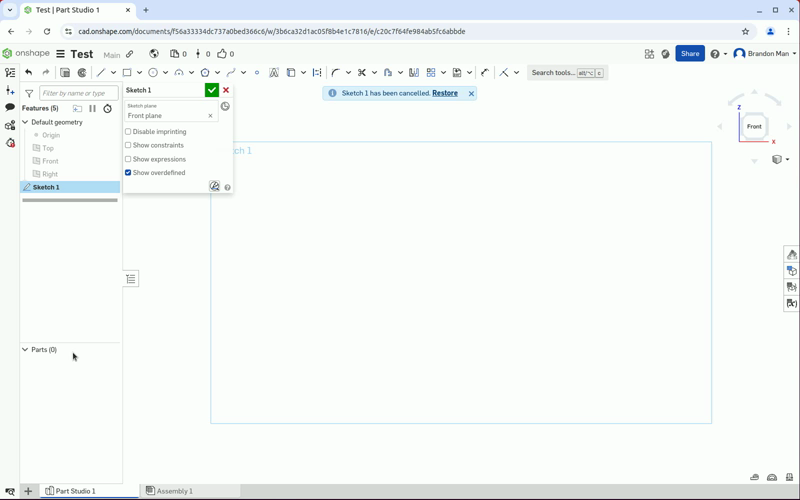
key(c)
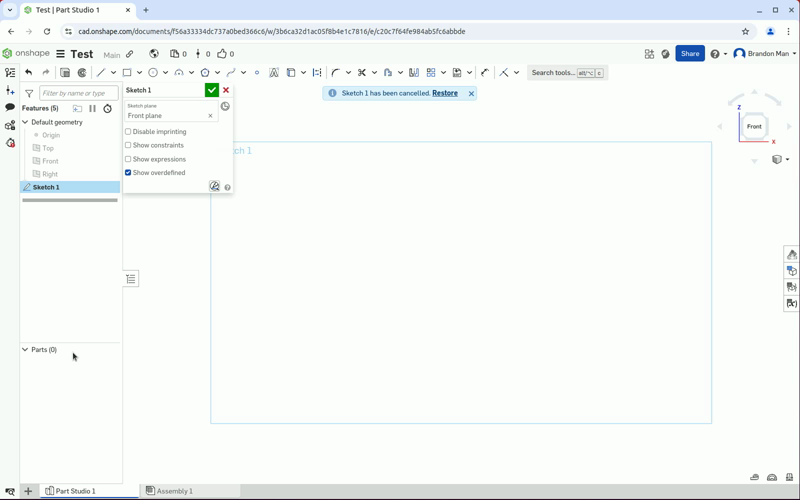
key_down(shift)
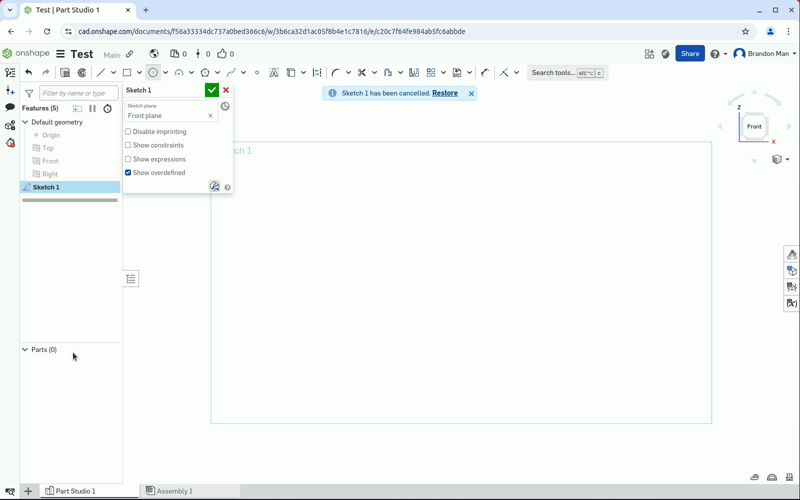
mouse_move(461, 282)
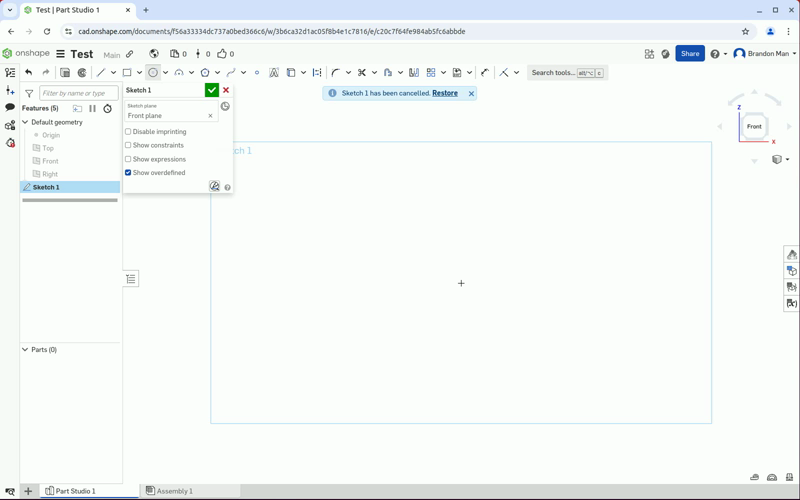
click(461, 282)
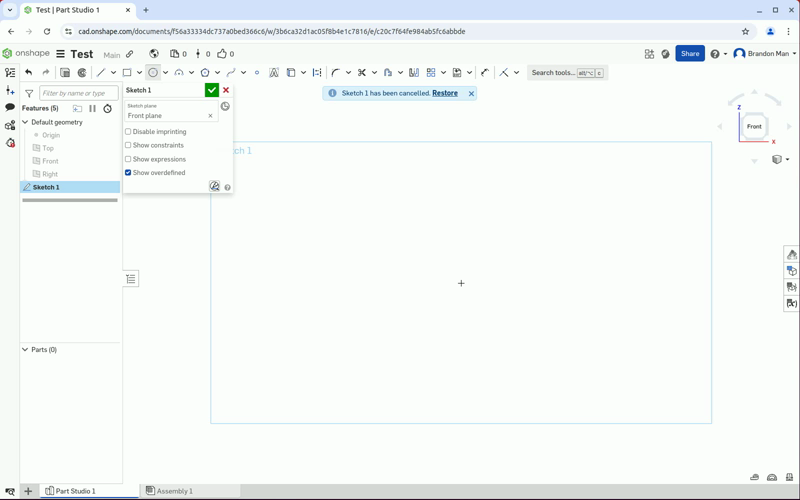
key_up(shift)
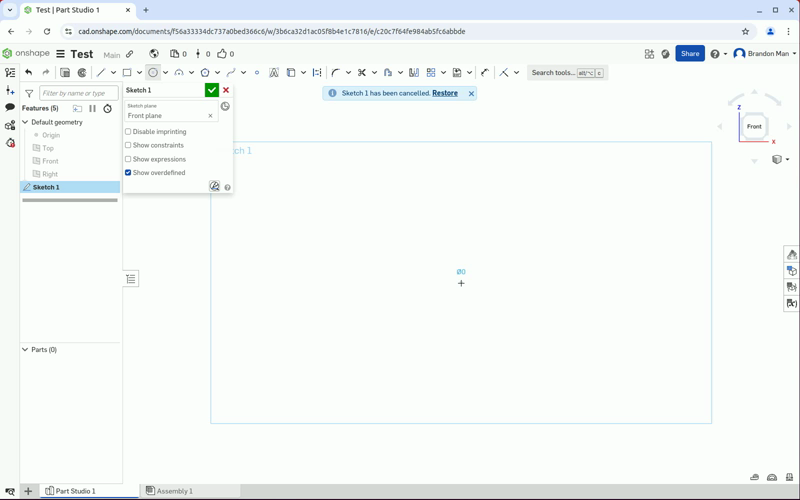
mouse_move(497, 282)
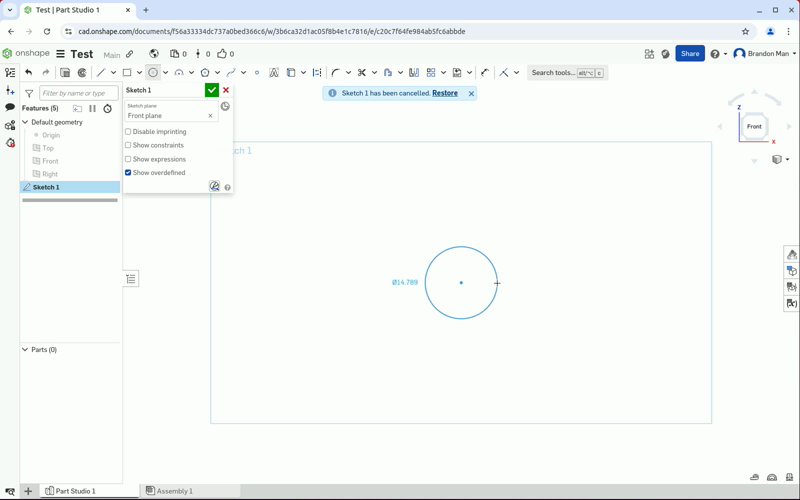
click(497, 282)
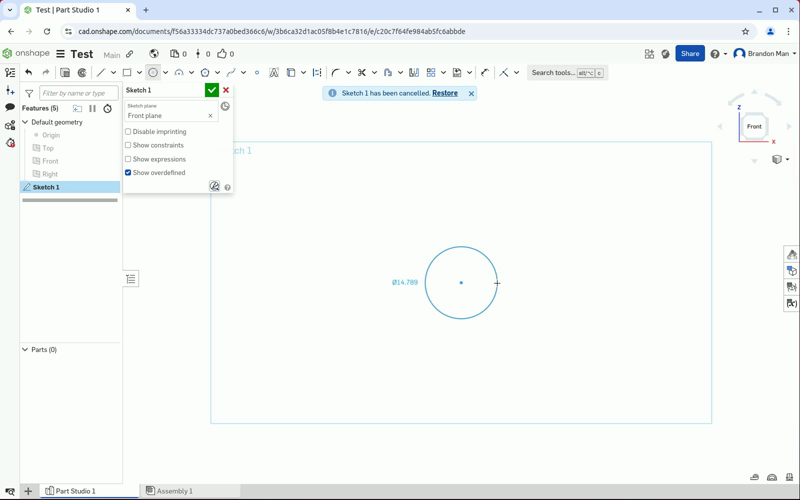
key(esc)
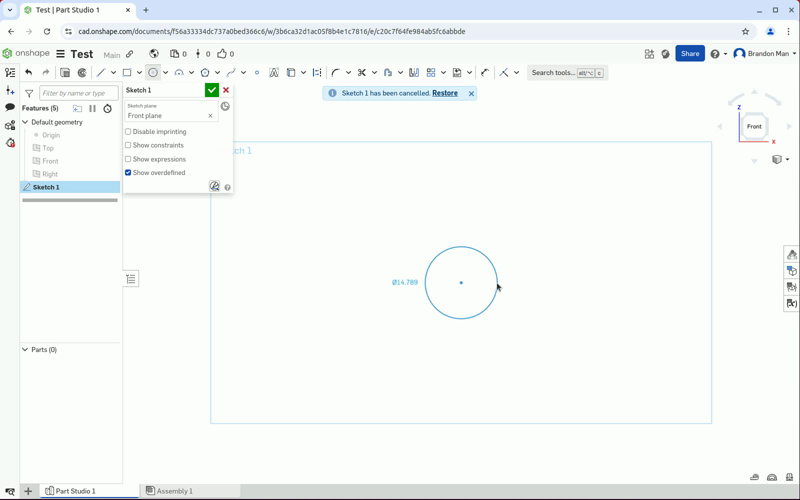
key(c)
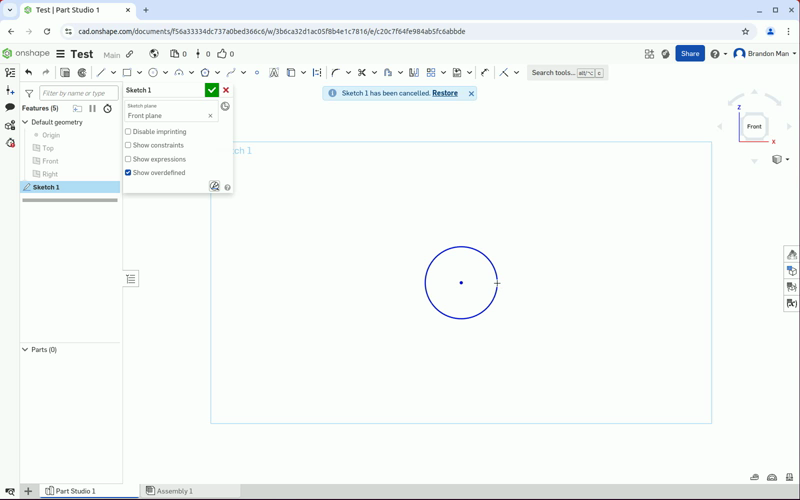
key_down(shift)
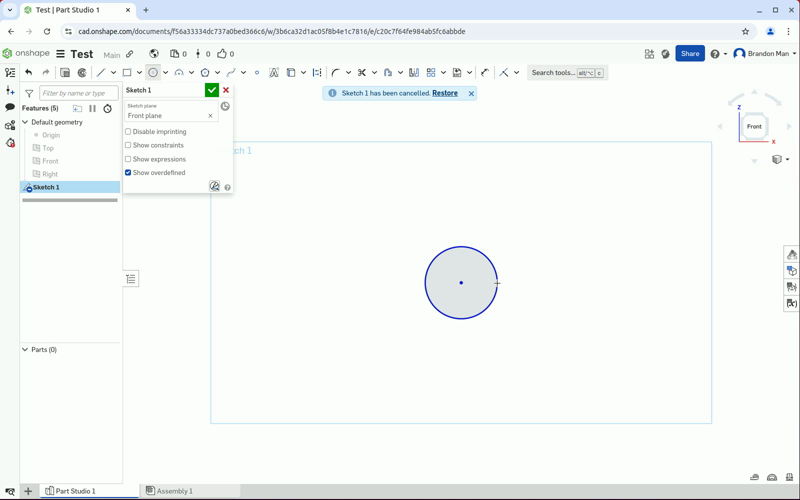
mouse_move(461, 282)
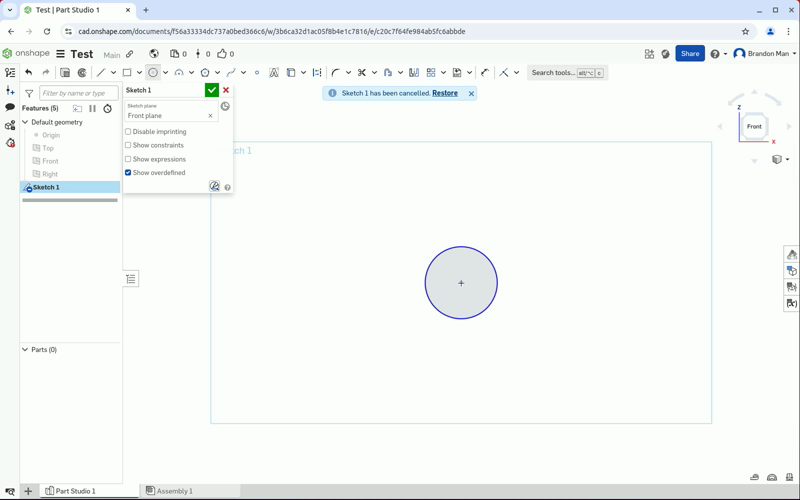
click(461, 282)
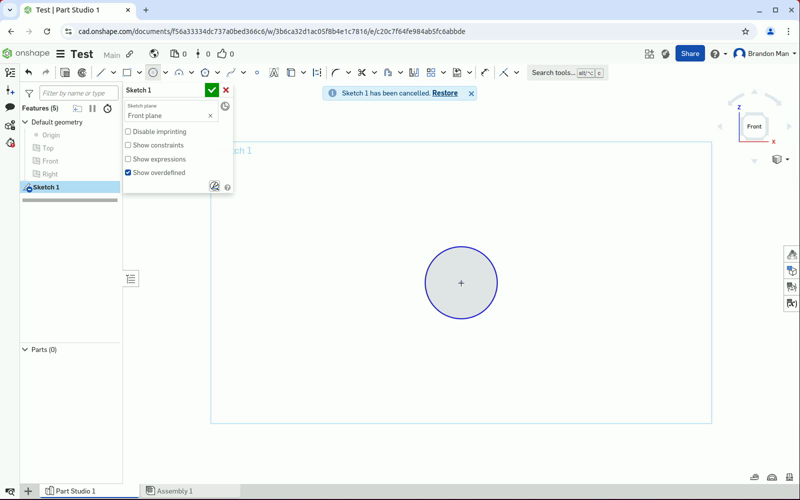
key_up(shift)
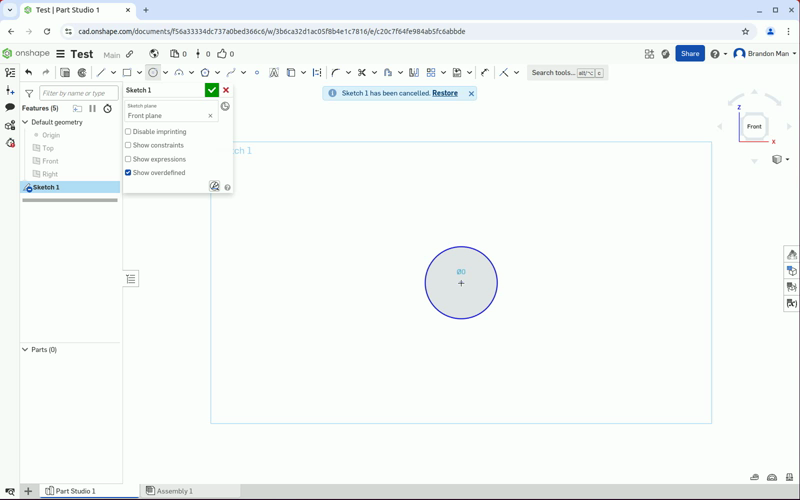
mouse_move(479, 282)
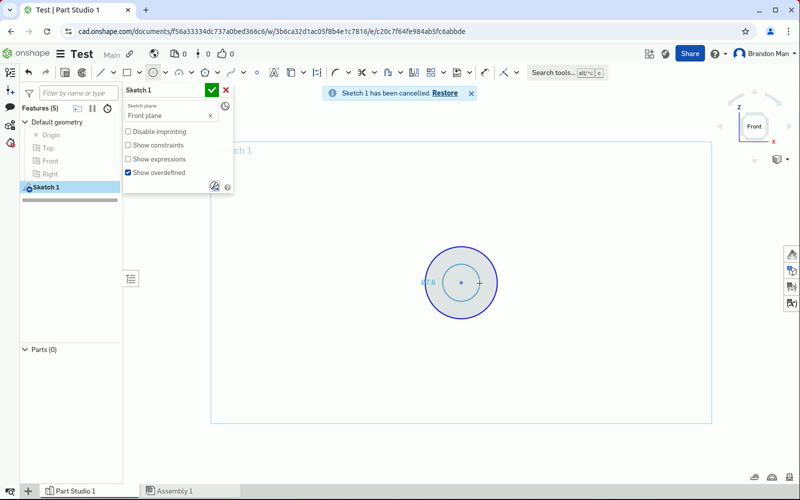
click(479, 282)
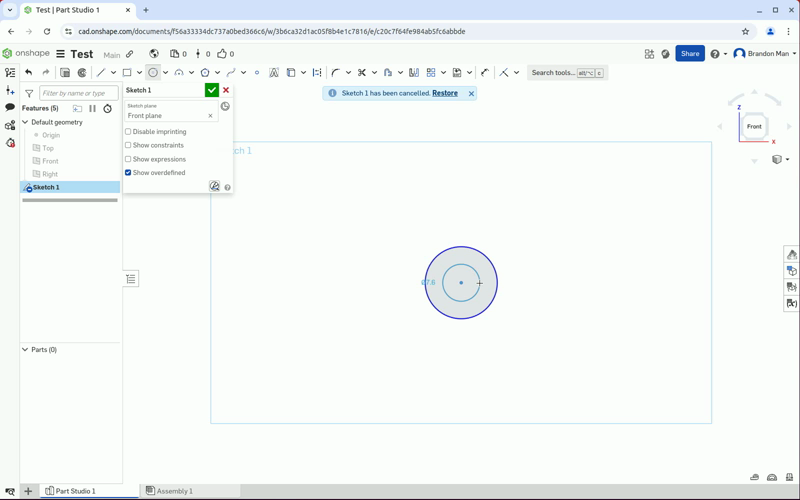
key(esc)
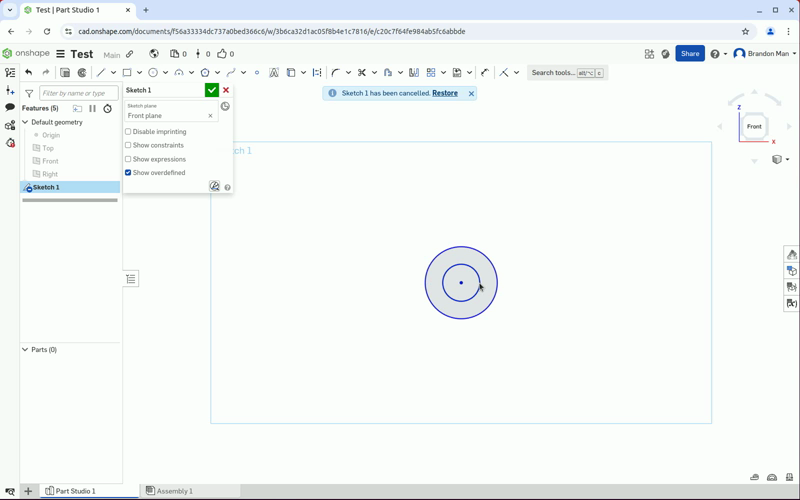
mouse_move(480, 290)
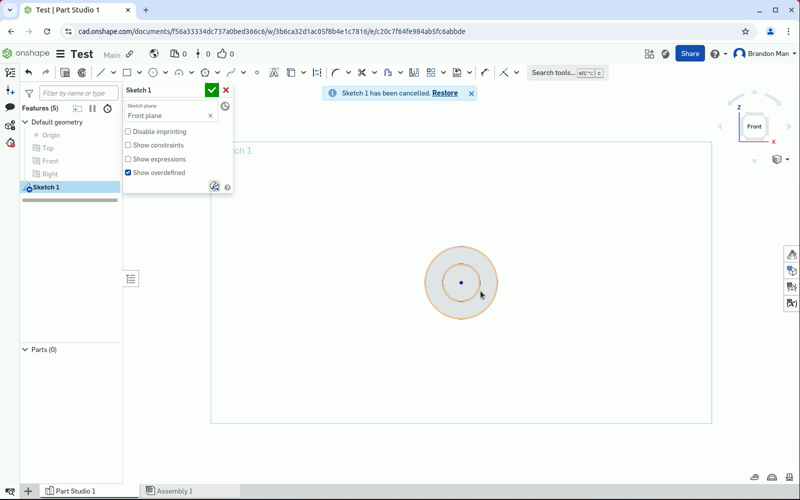
click(480, 290)
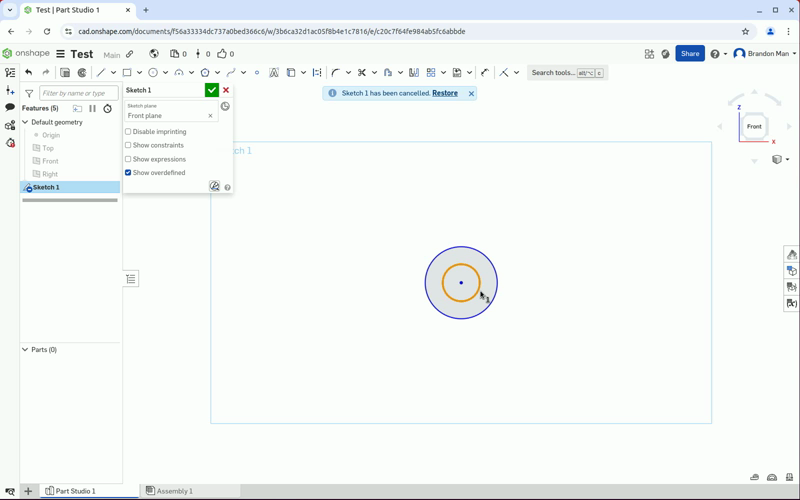
mouse_move(73, 352)
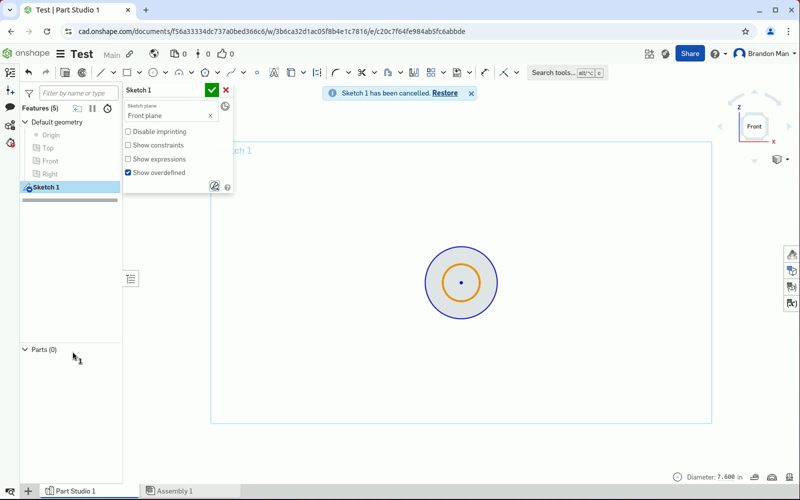
key(shift+y)
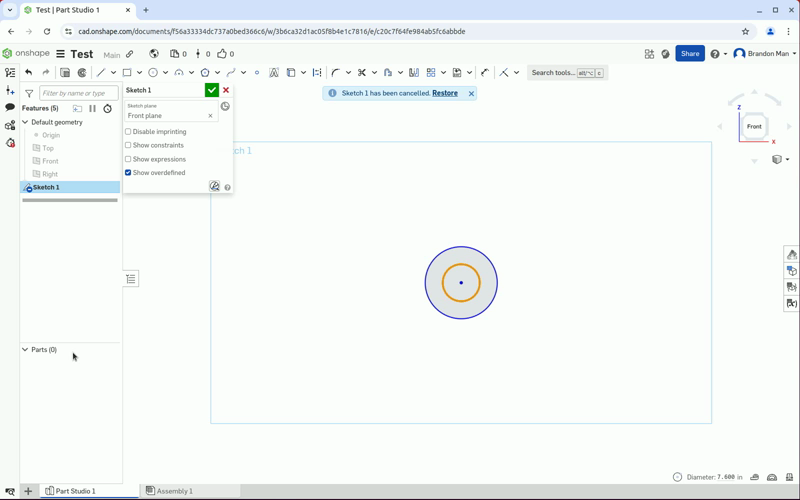
key(shift+e)
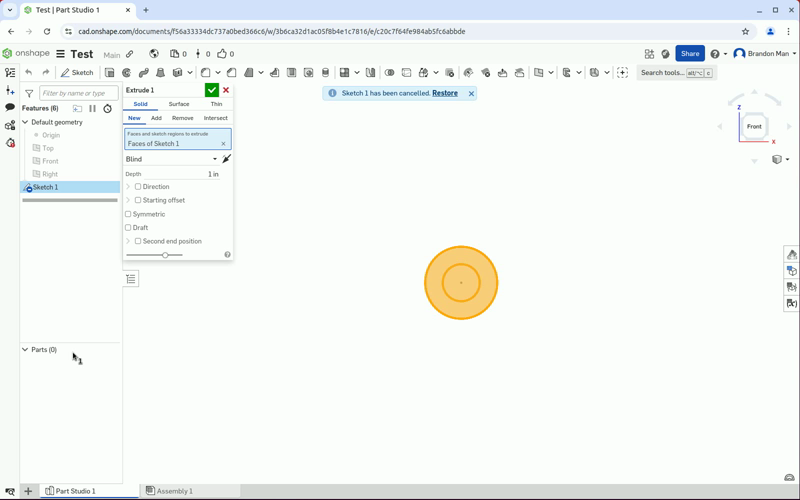
mouse_move(143, 106)
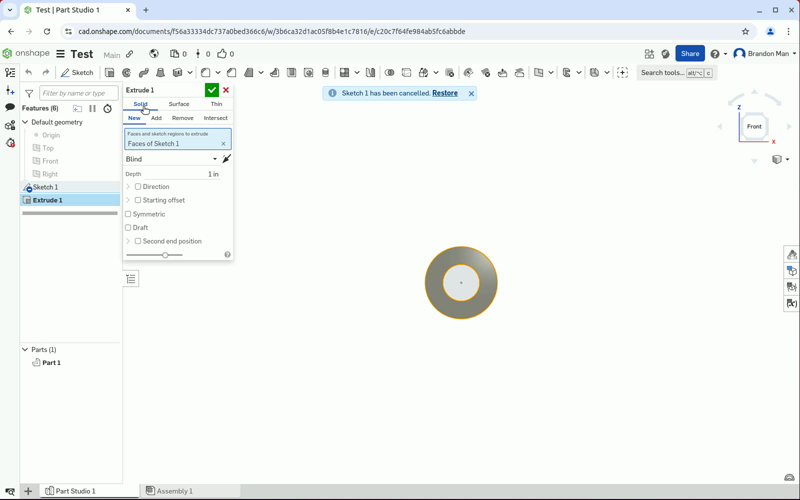
click(143, 106)
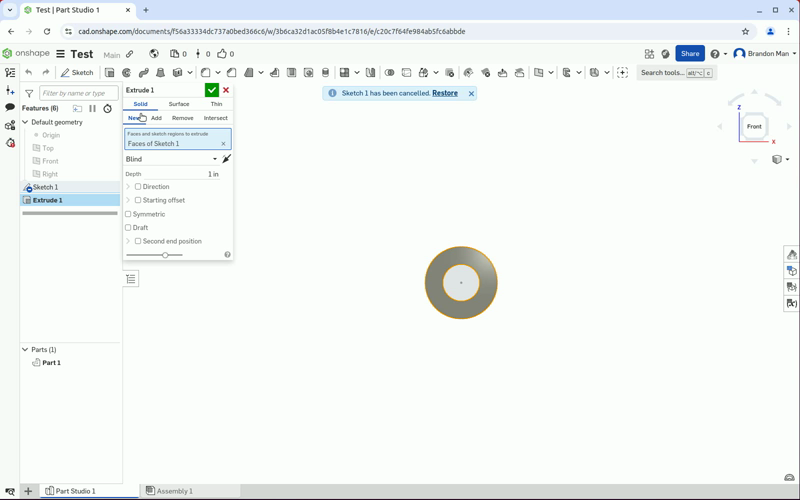
mouse_move(137, 120)
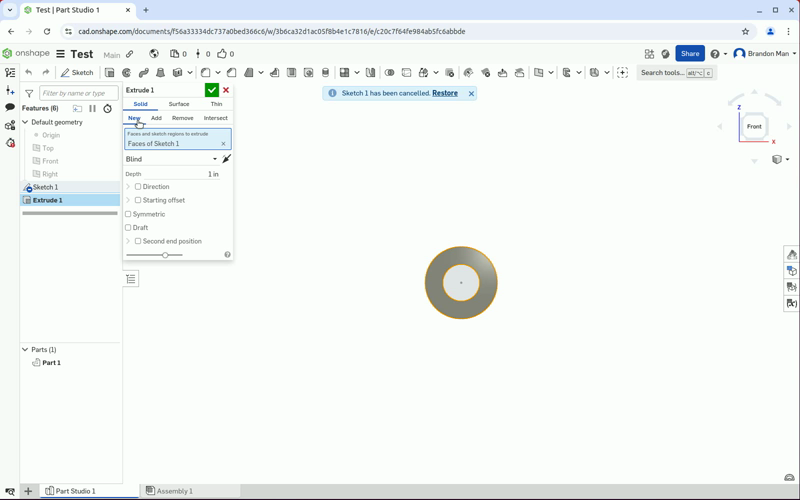
click(137, 120)
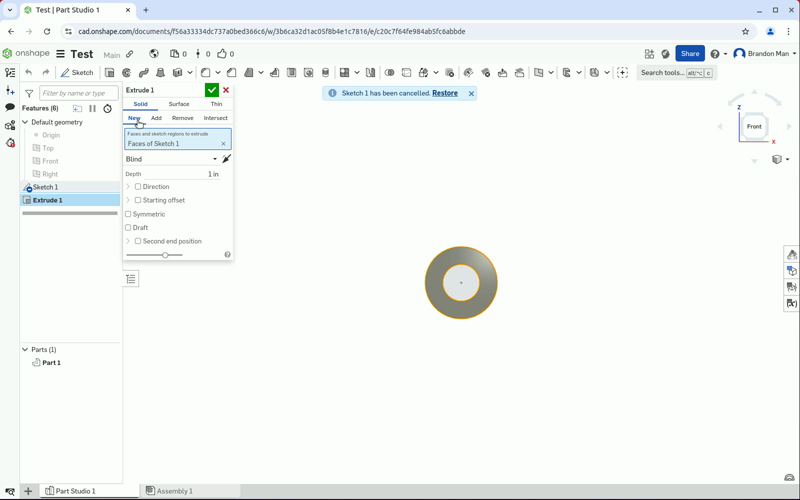
key(tab, 4)
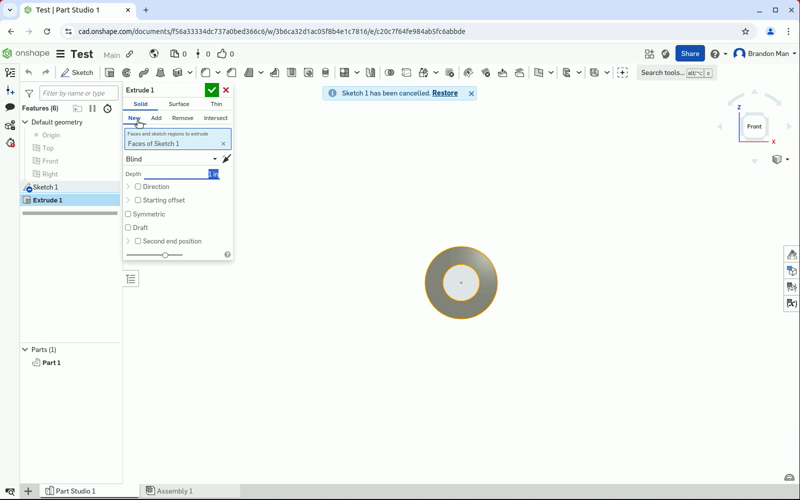
text(3.129)
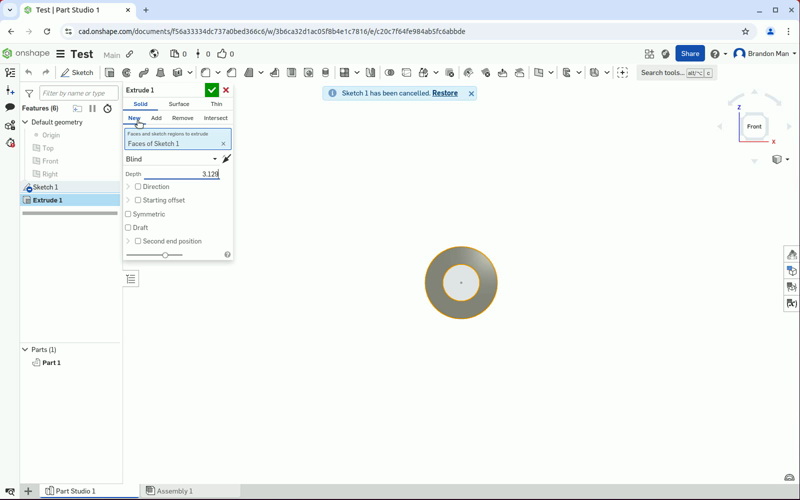
key(enter)
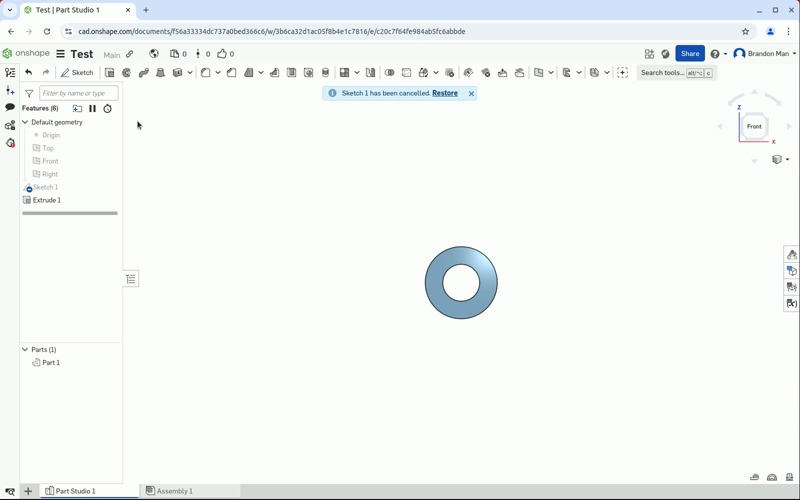
key(shift+h)
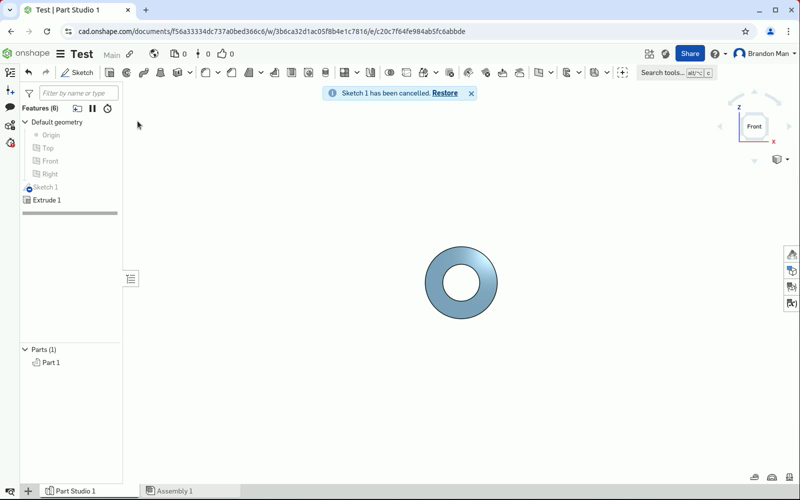
key(shift+h)
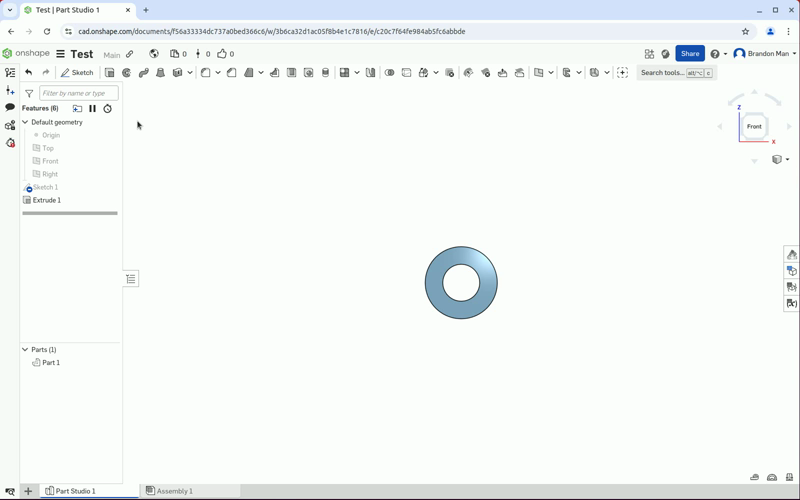
mouse_move(73, 189)
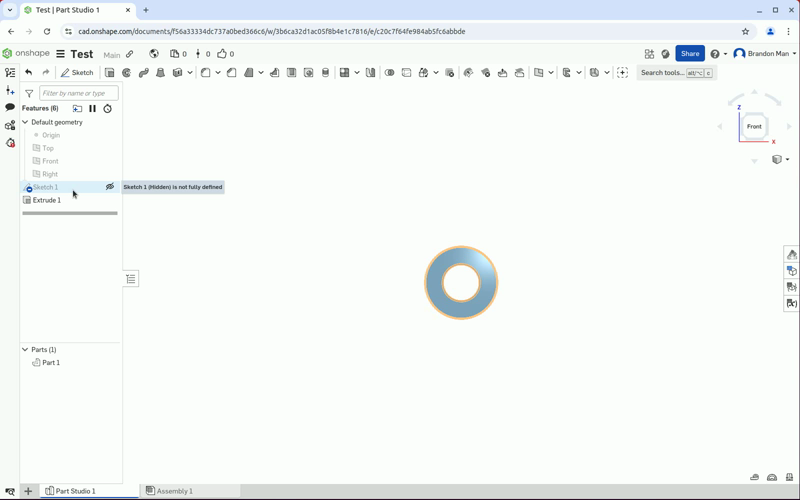
click(73, 189)
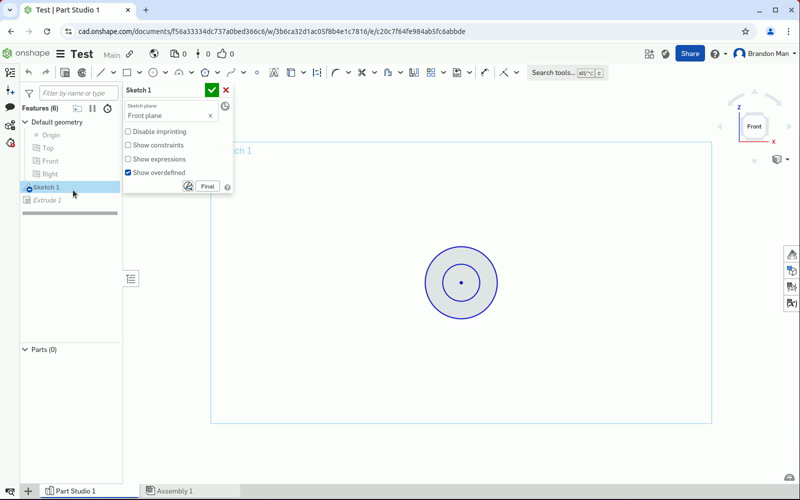
mouse_move(229, 92)
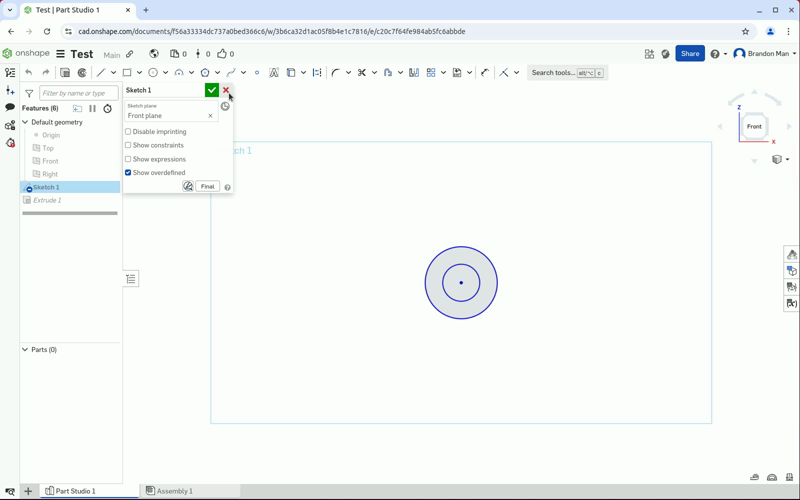
click(229, 92)
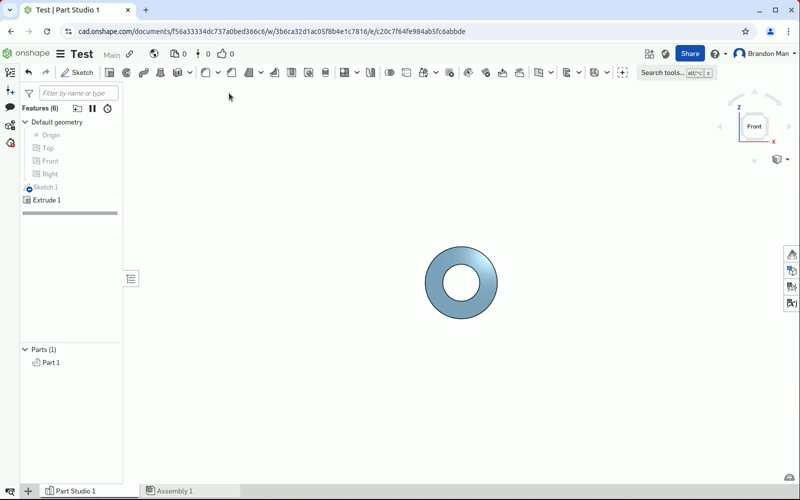
mouse_move(541, 75)
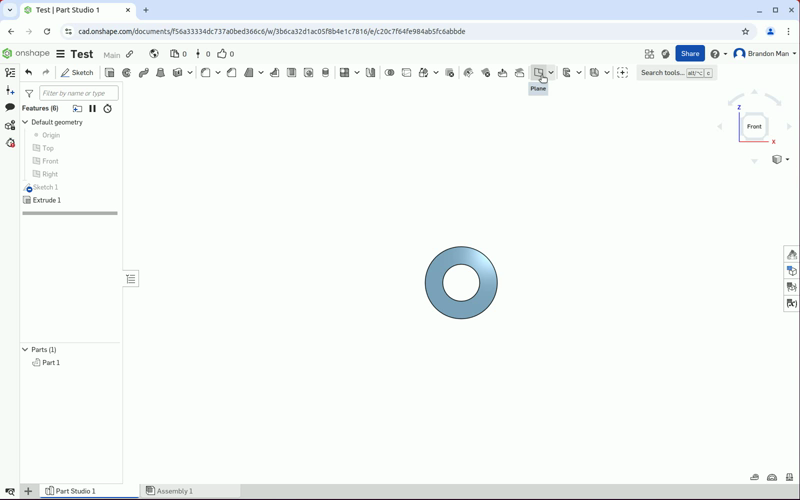
click(541, 75)
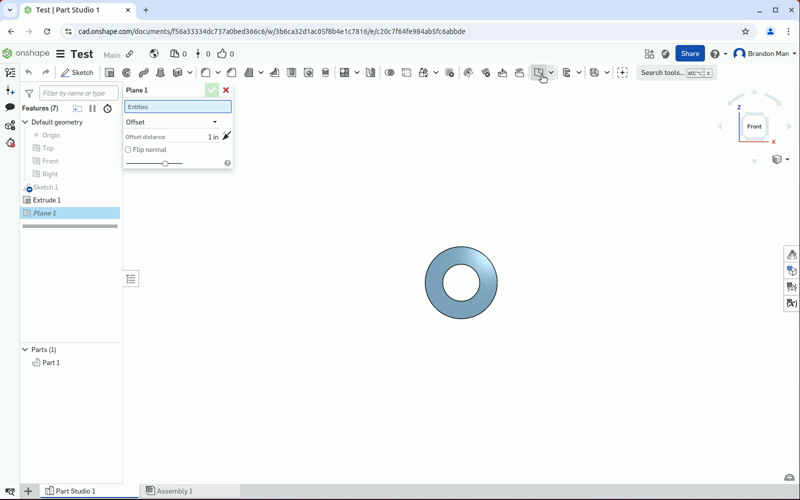
mouse_move(73, 163)
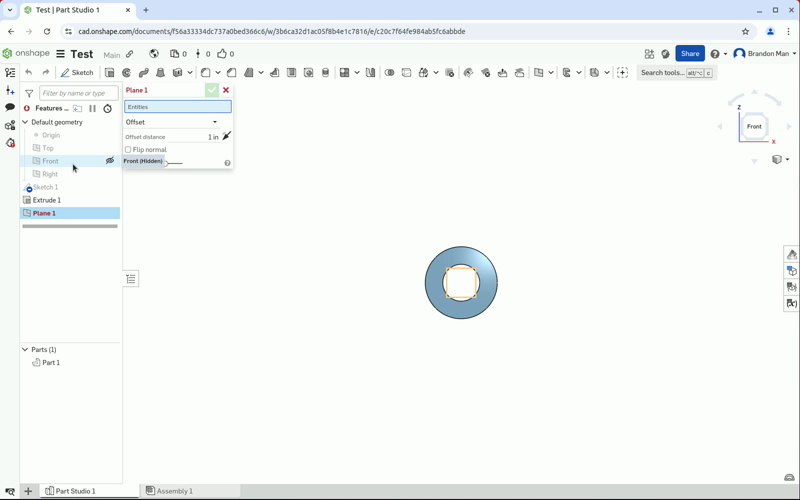
click(73, 163)
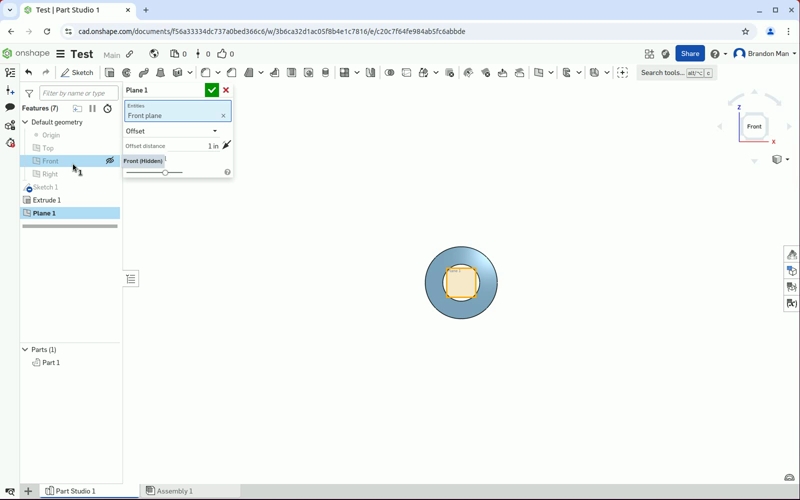
key(tab, 2)
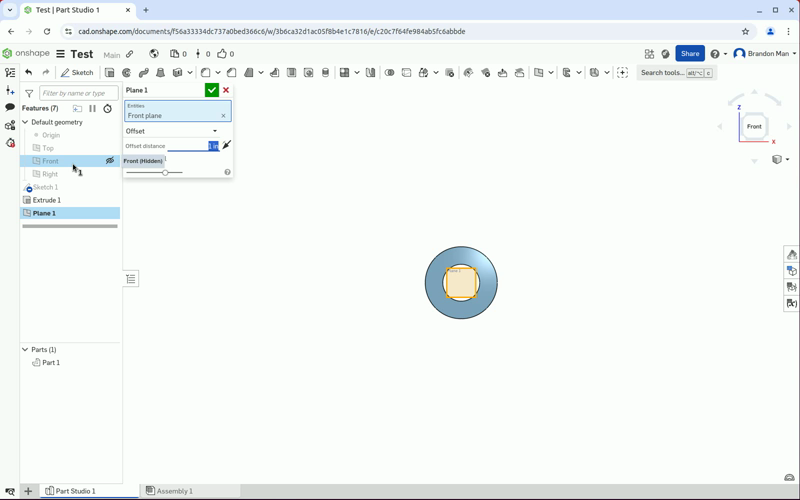
text(3.143)
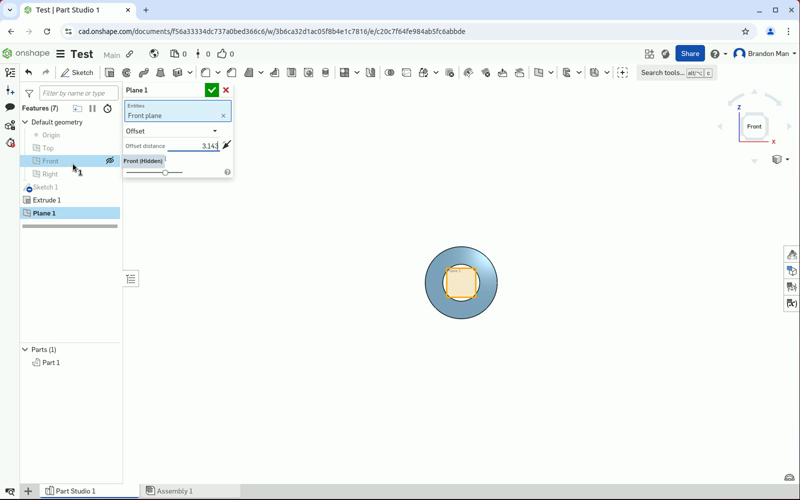
key(enter, 2)
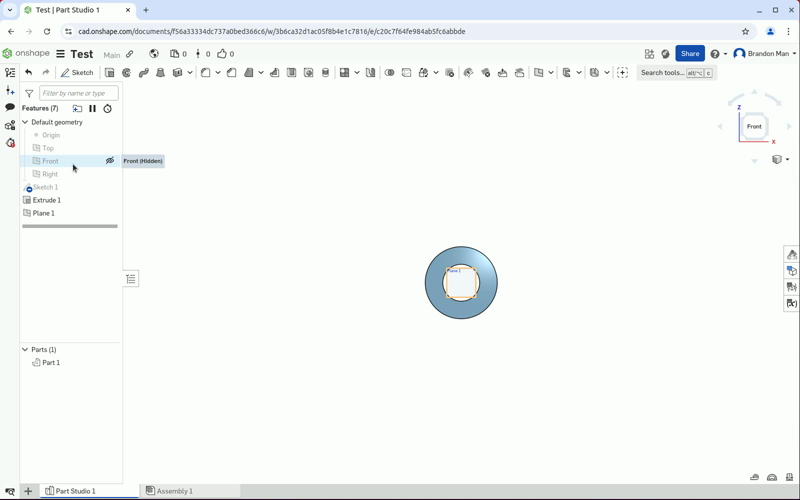
key(shift+s)
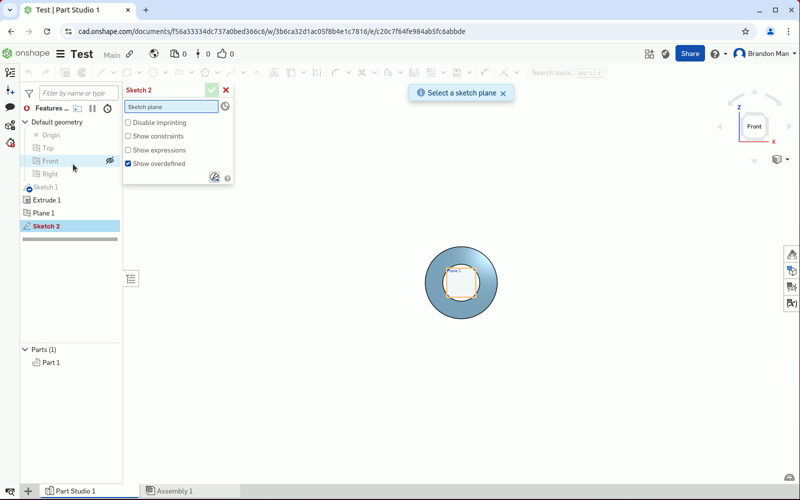
mouse_move(73, 215)
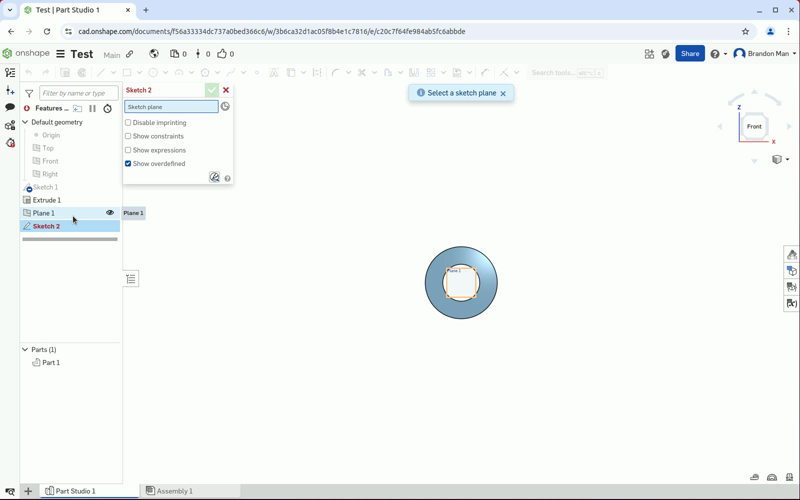
click(73, 215)
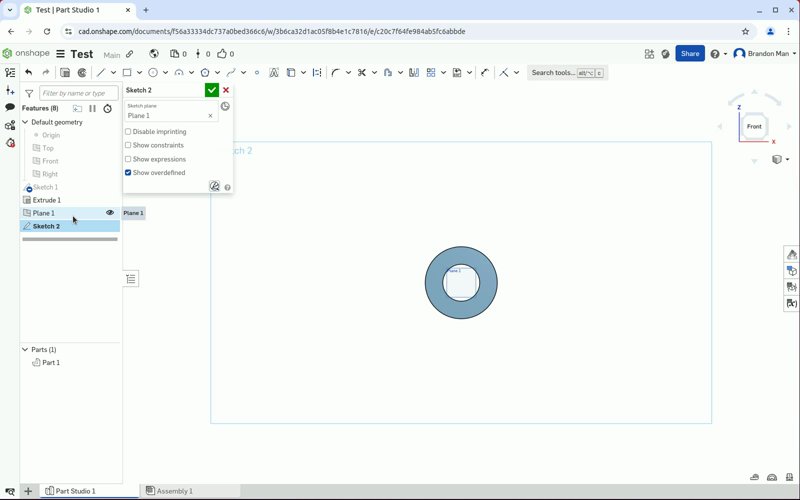
mouse_move(73, 352)
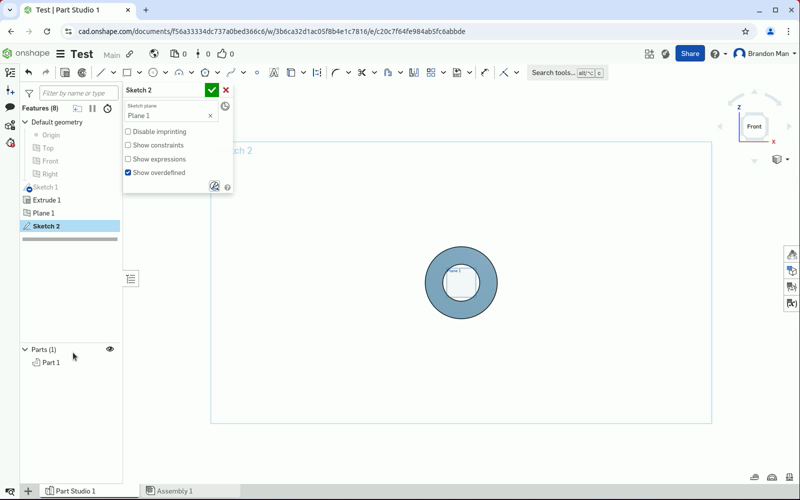
key(y)
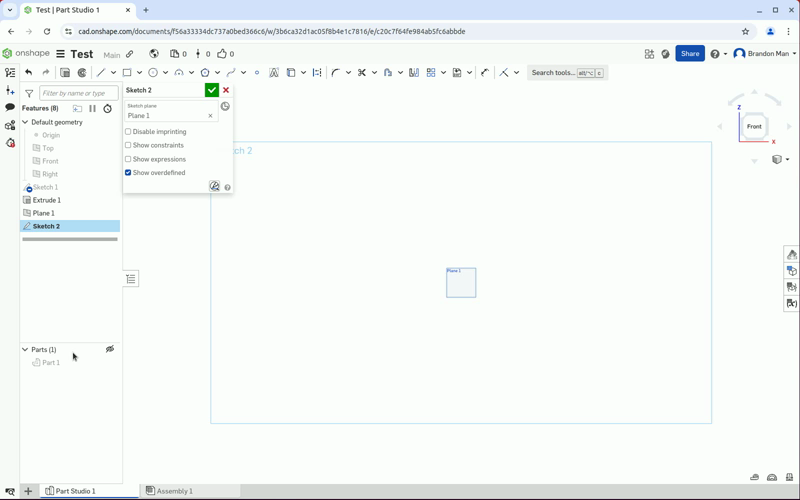
key(c)
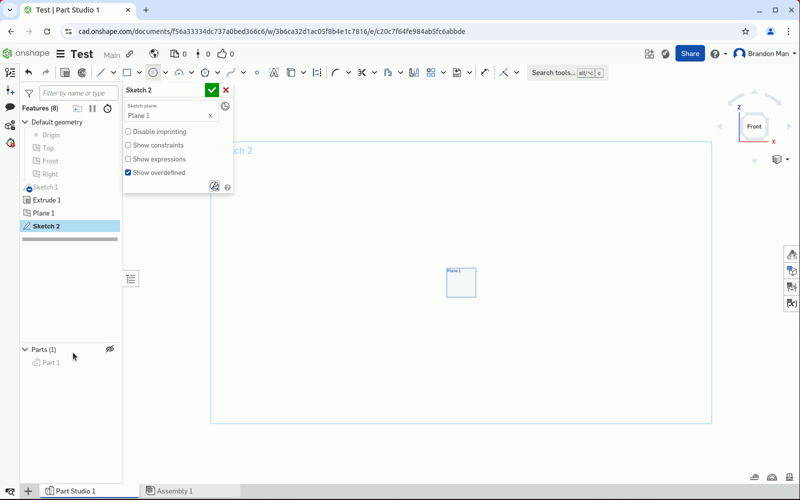
key_down(shift)
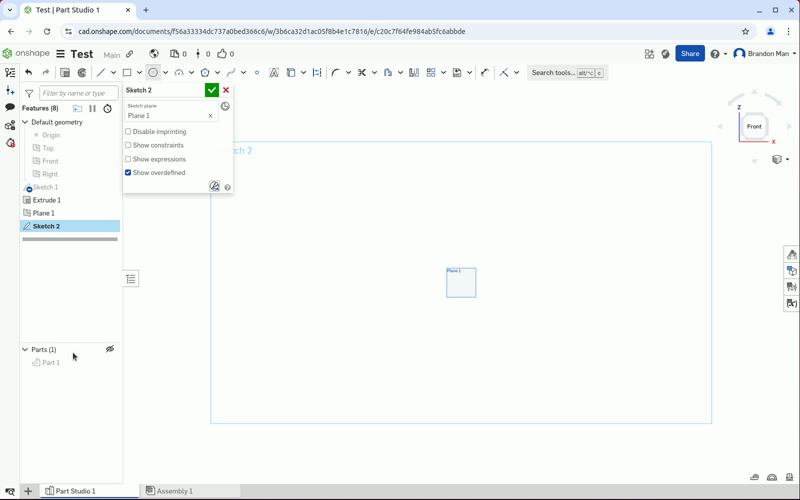
mouse_move(461, 282)
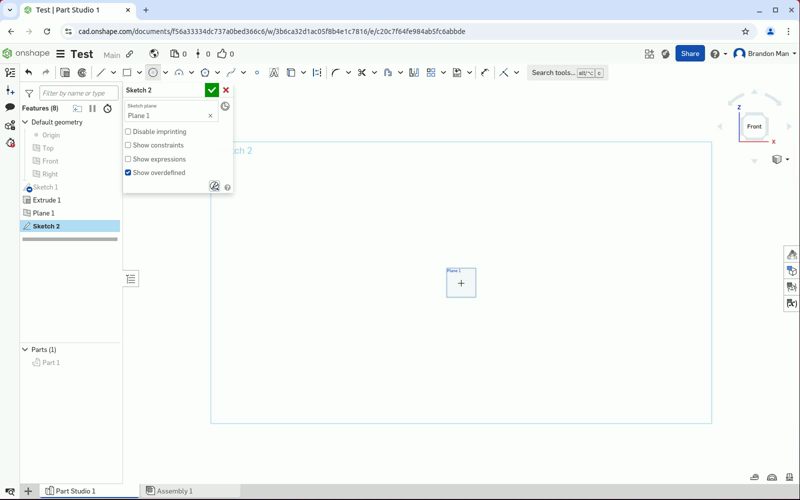
click(461, 282)
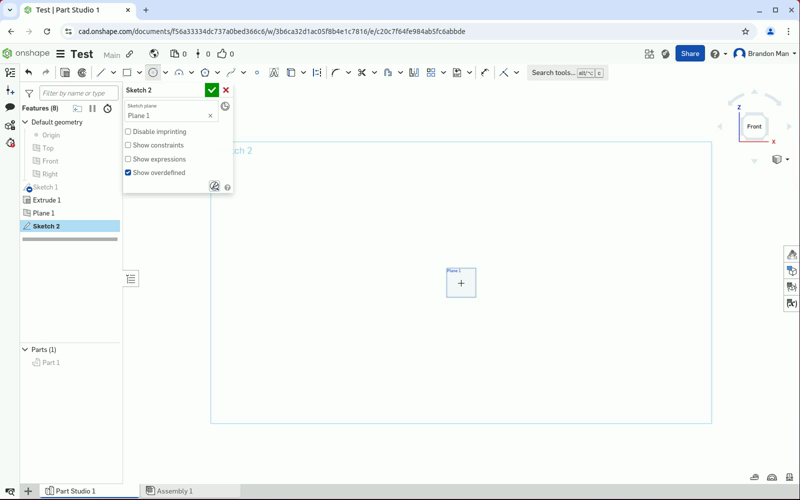
key_up(shift)
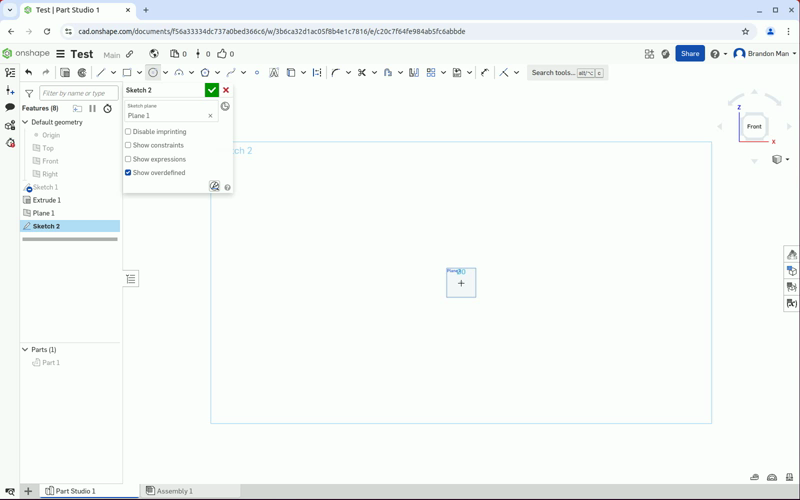
mouse_move(494, 282)
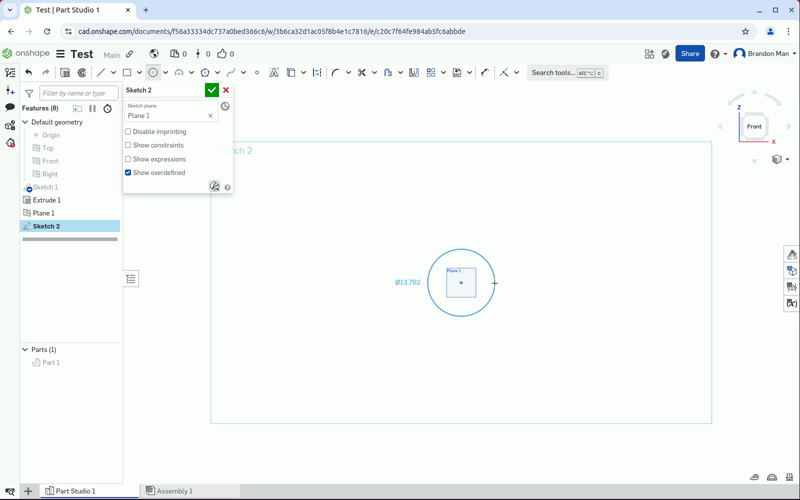
click(494, 282)
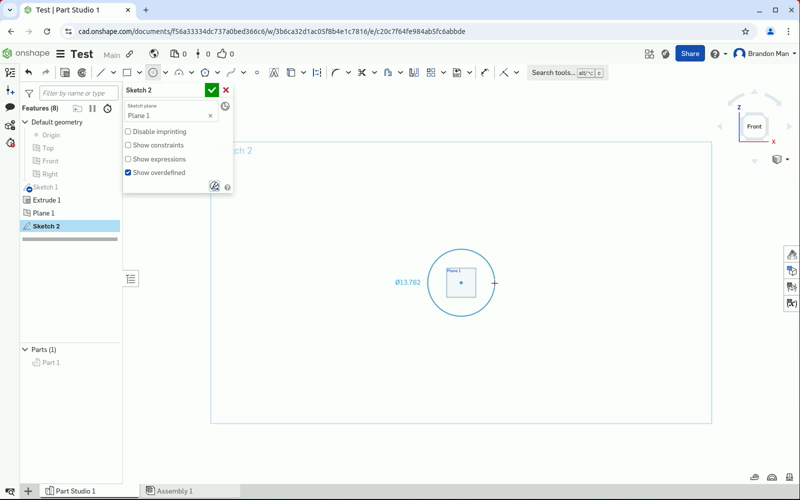
key(esc)
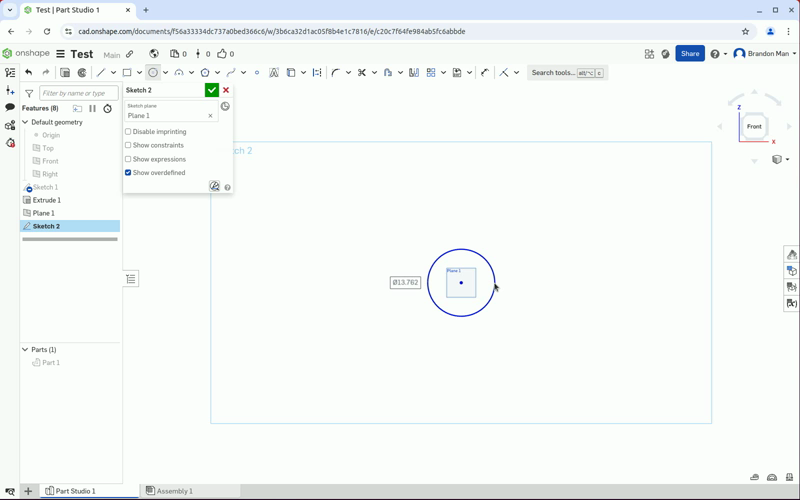
key(c)
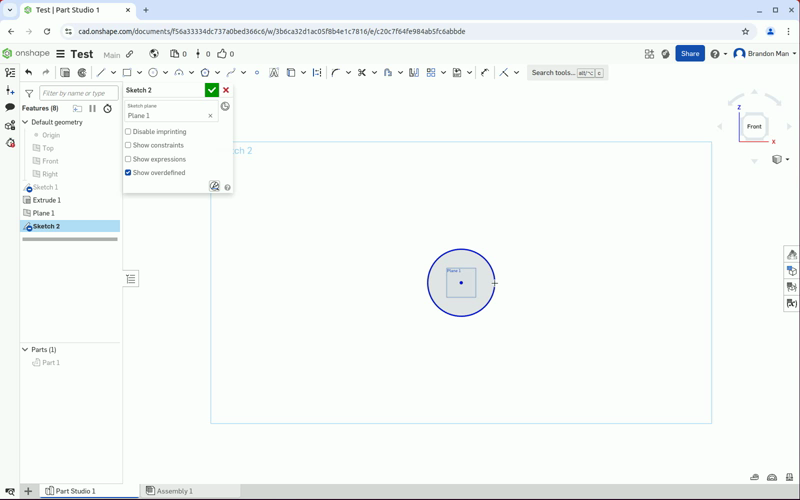
key_down(shift)
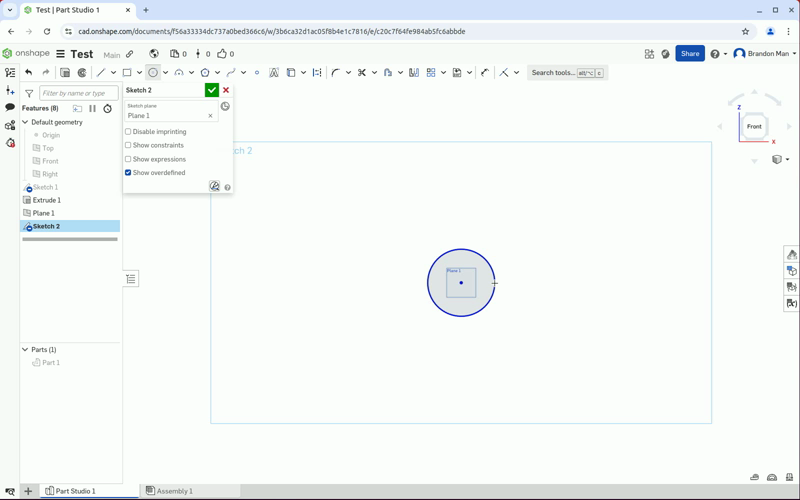
mouse_move(461, 282)
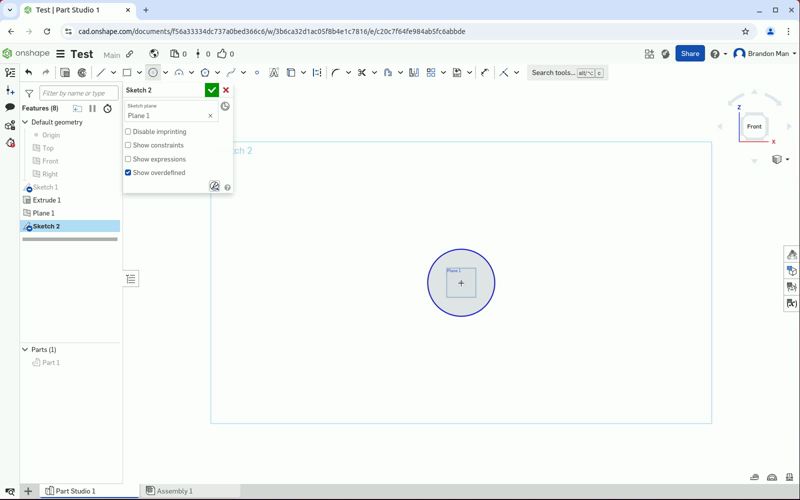
click(461, 282)
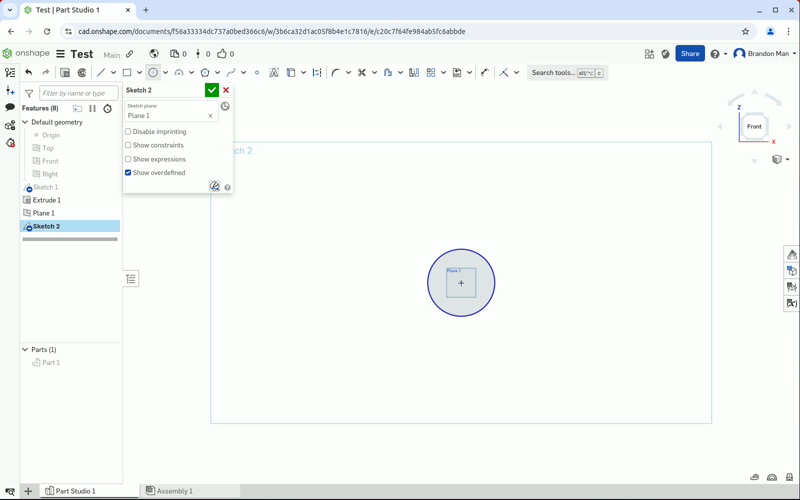
key_up(shift)
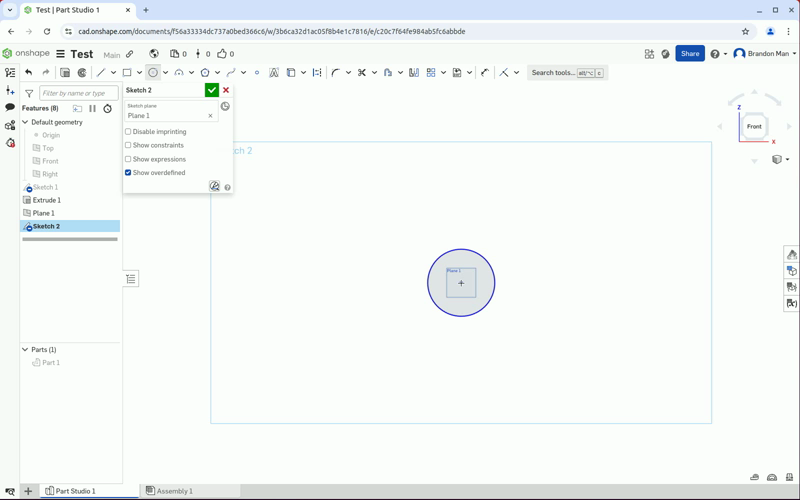
mouse_move(480, 282)
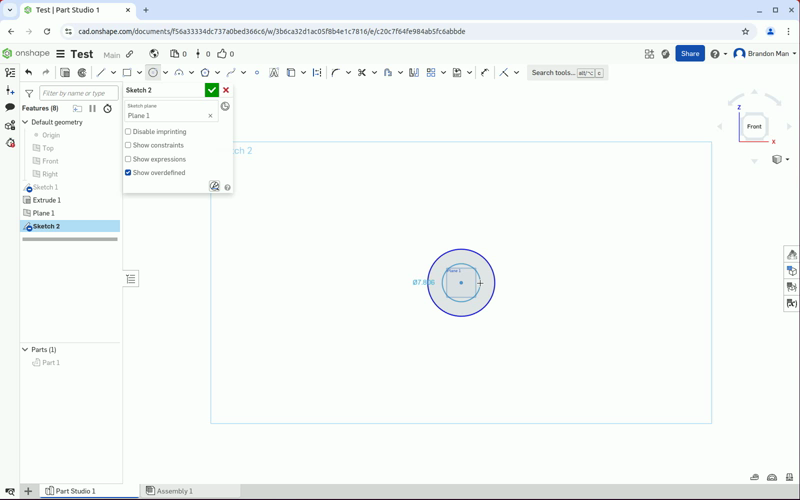
click(480, 282)
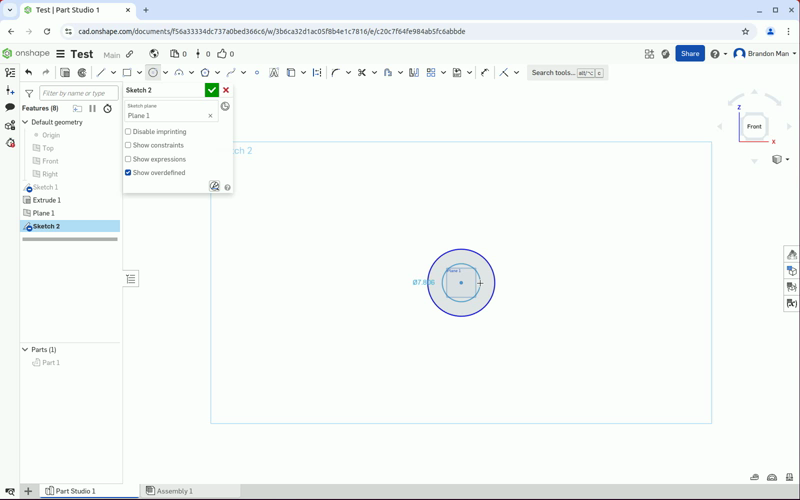
key(esc)
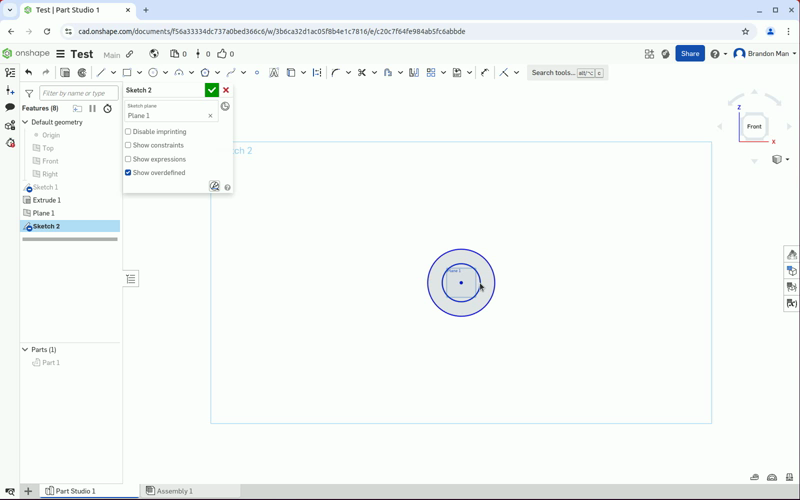
mouse_move(486, 294)
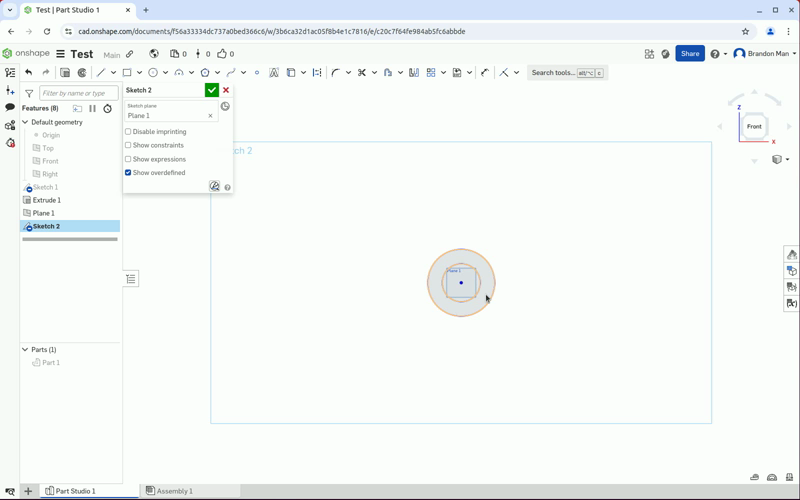
click(486, 294)
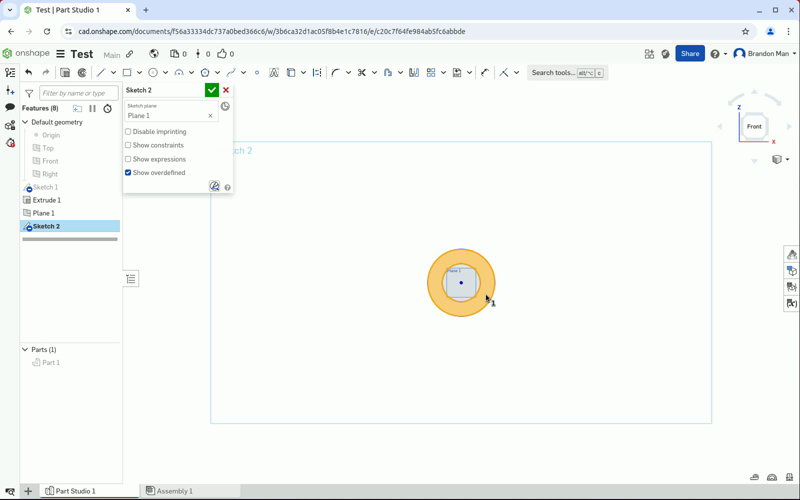
mouse_move(73, 352)
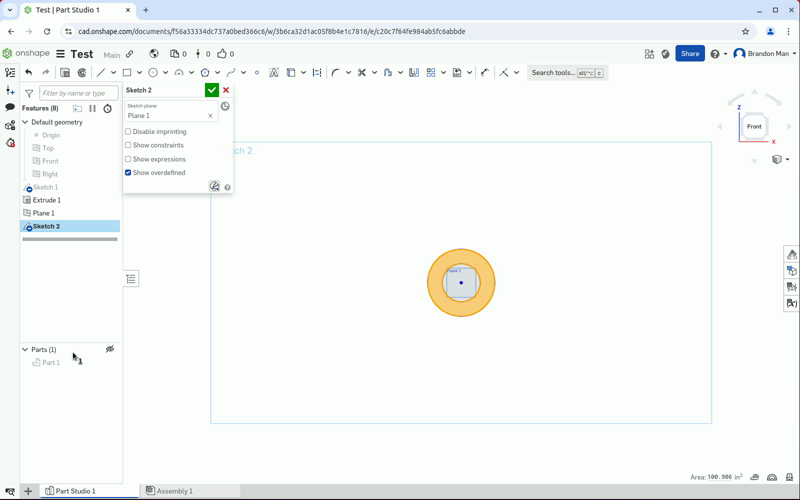
key(shift+y)
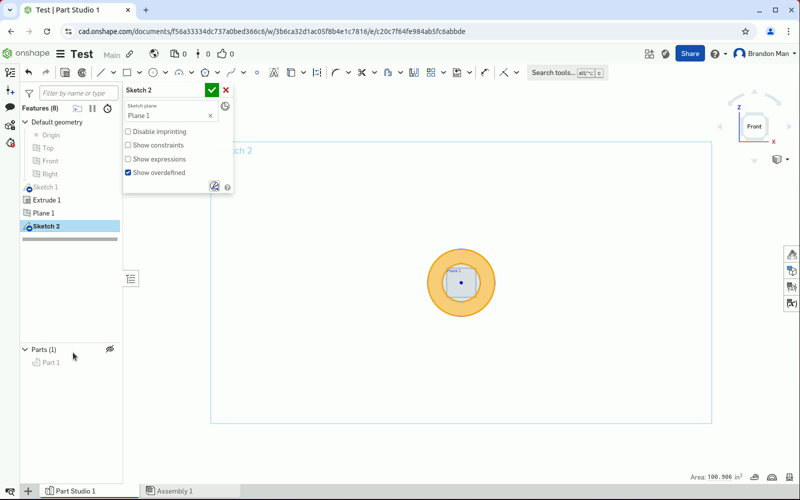
key(shift+e)
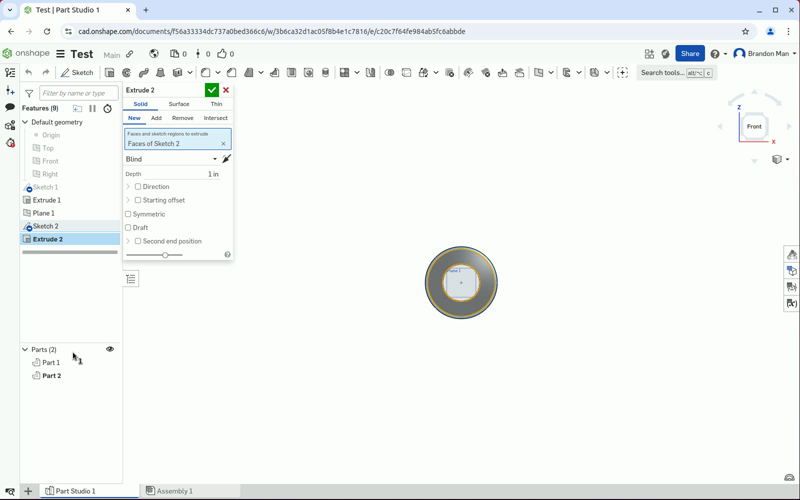
mouse_move(143, 106)
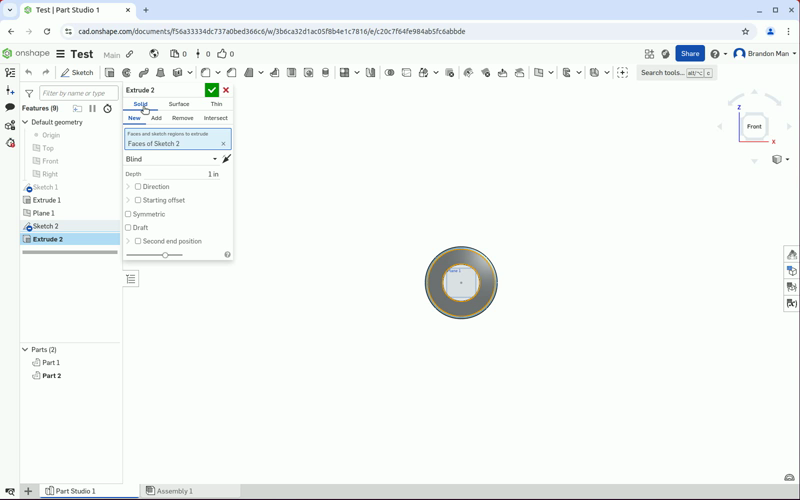
click(143, 106)
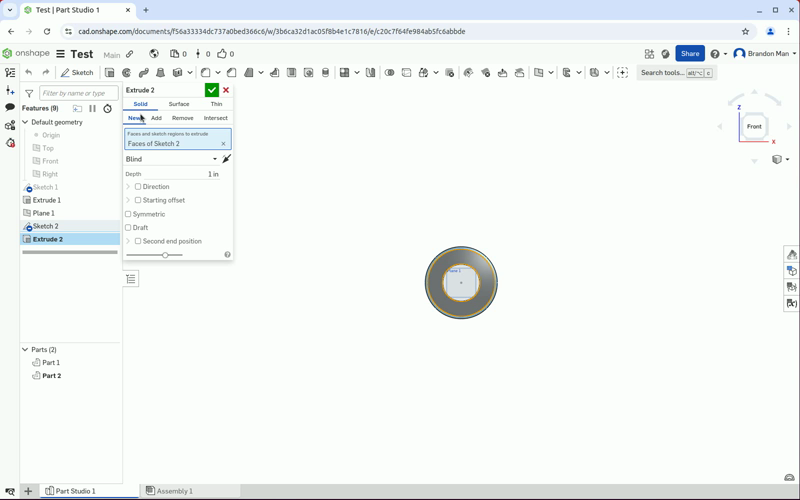
mouse_move(137, 120)
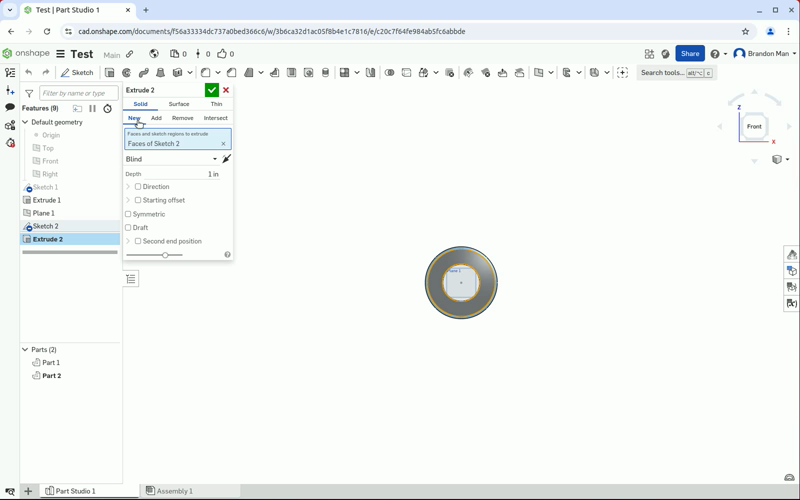
click(137, 120)
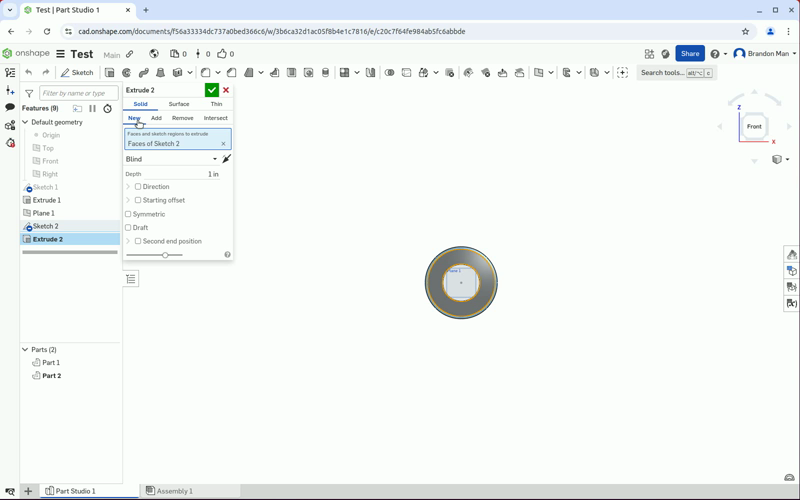
key(tab, 4)
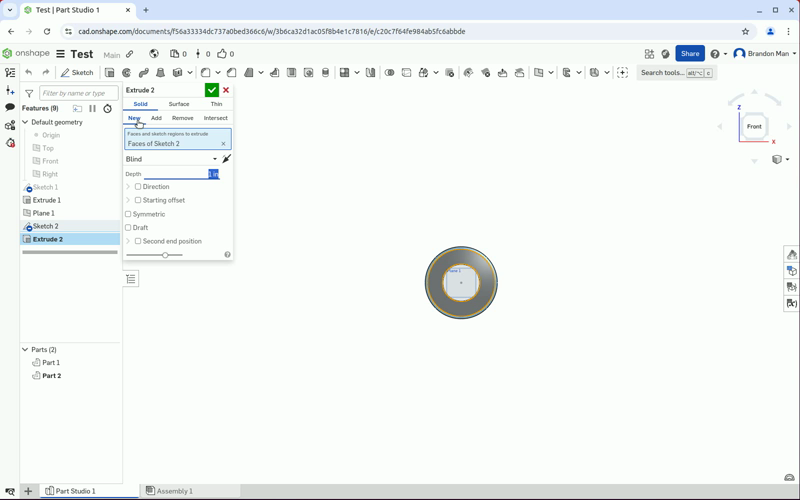
text(0.963)
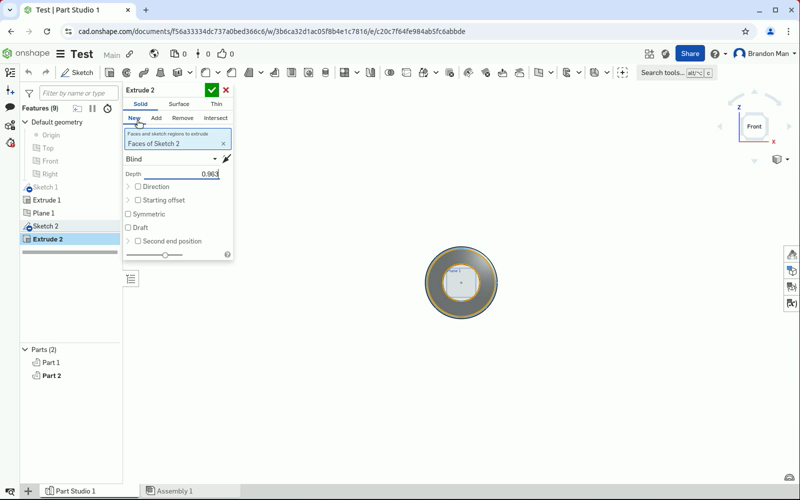
key(enter)
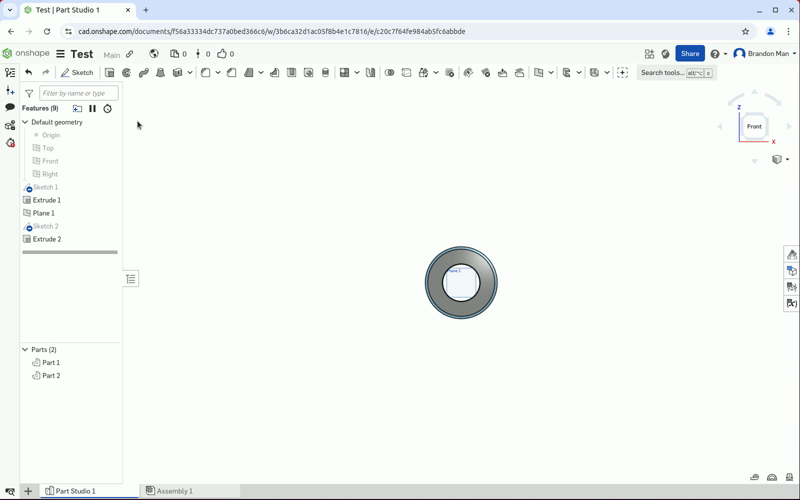
key(shift+h)
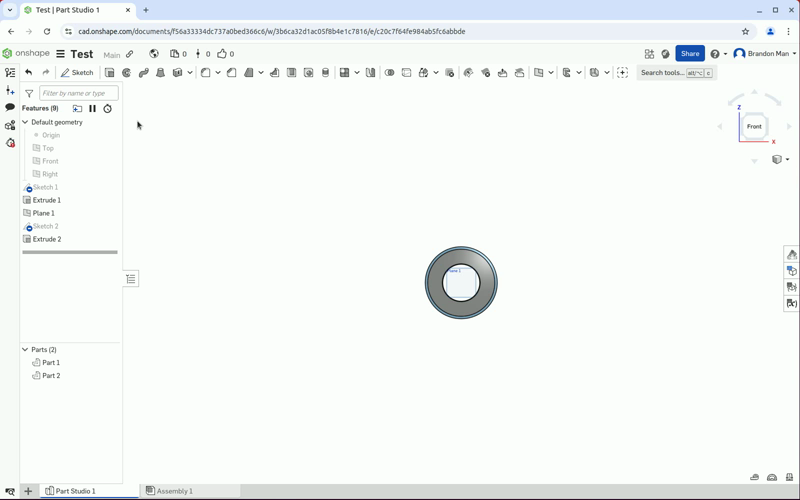
key(shift+h)
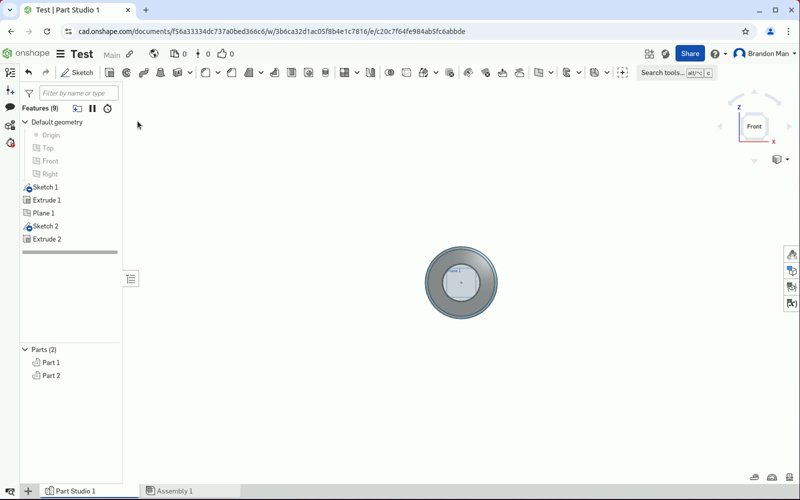
key(shift+7)
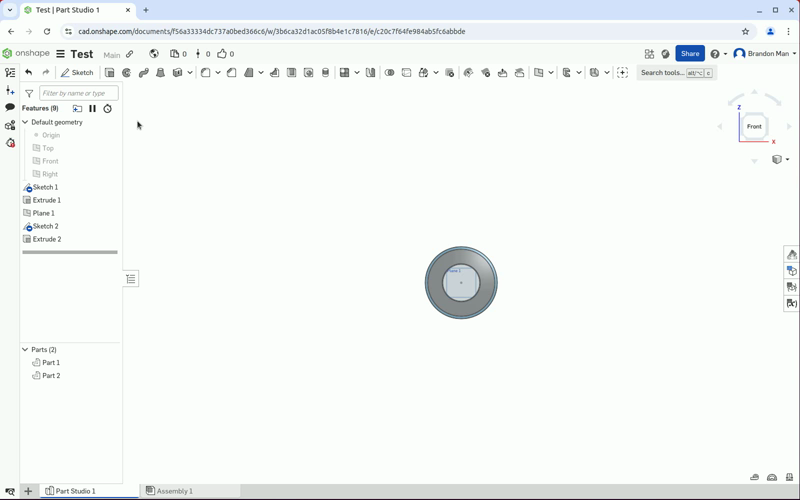
key(left, 2)
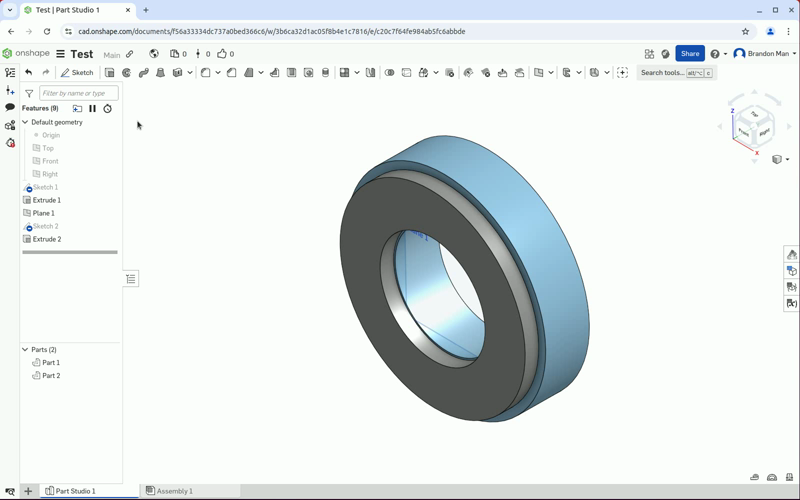
key(down, 2)
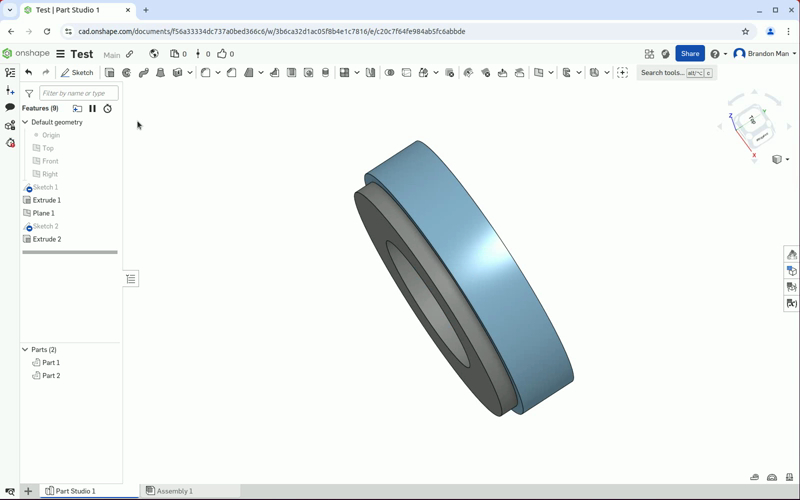
key(up, 2)
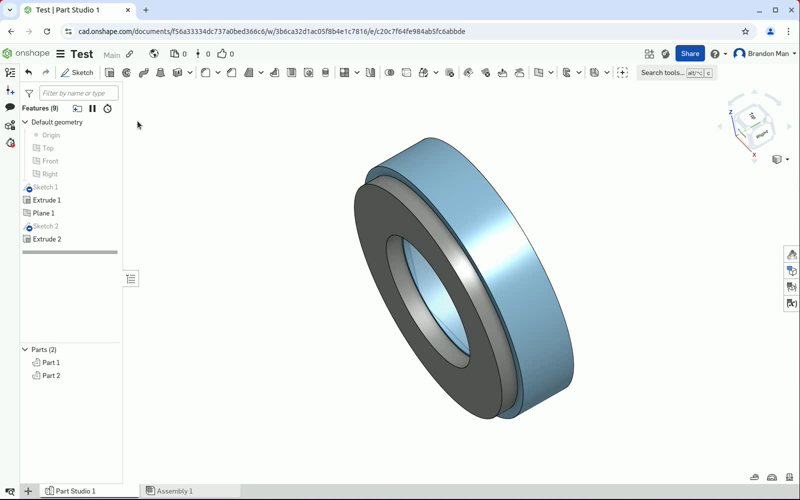
key(right, 2)
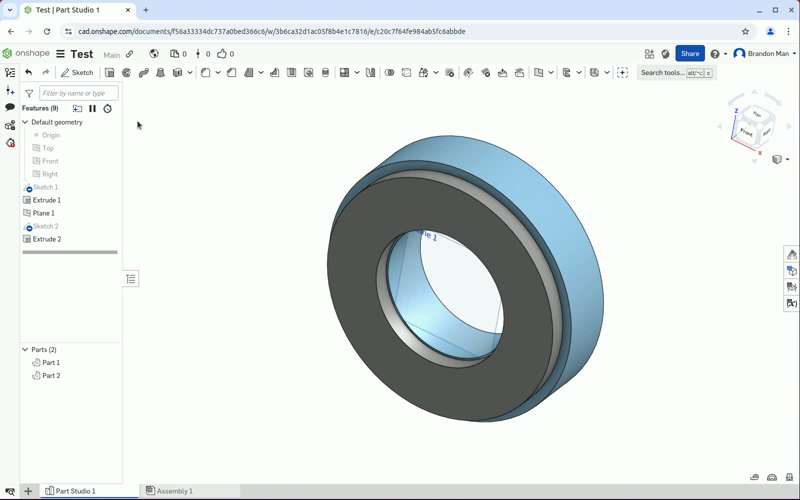
mouse_move(73, 189)
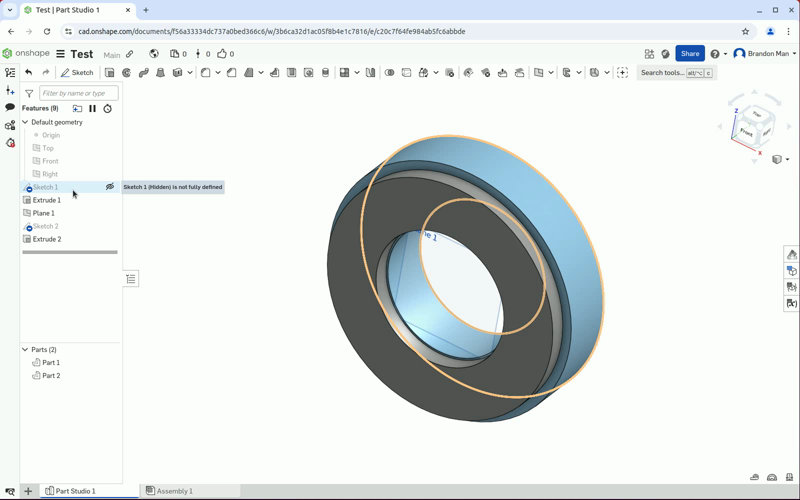
click(73, 189)